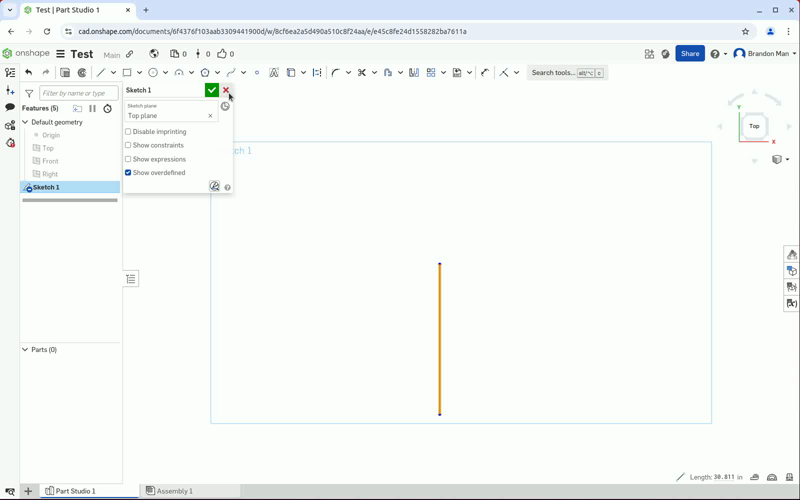
key(shift+h)
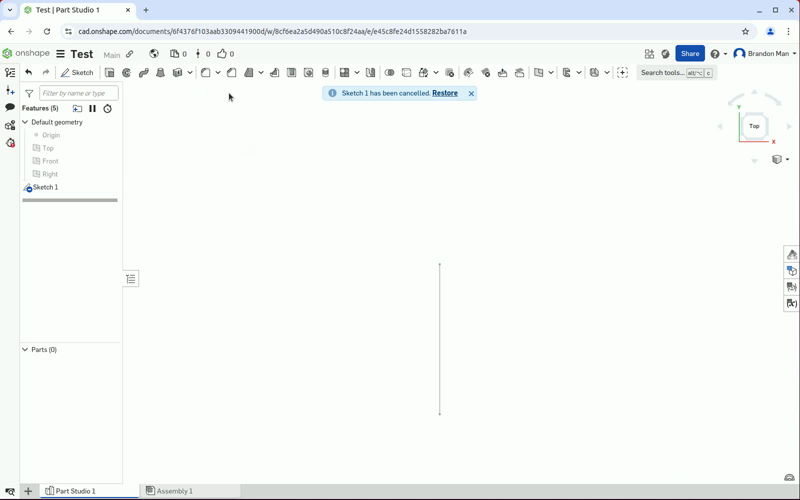
key(shift+s)
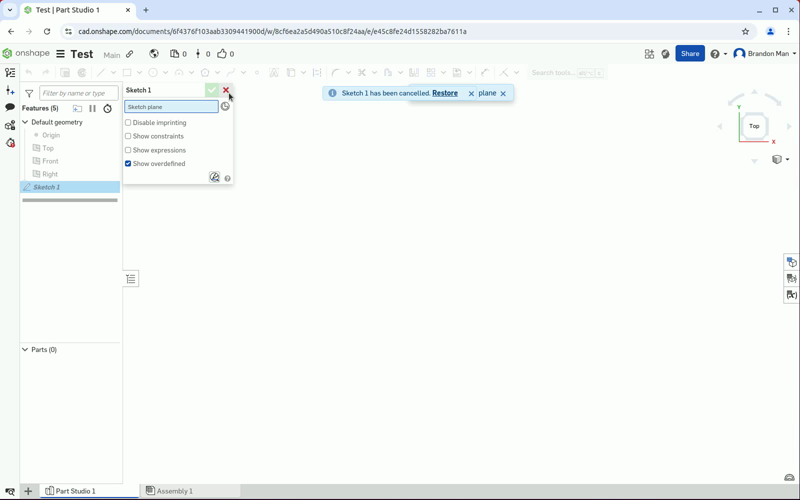
mouse_move(73, 150)
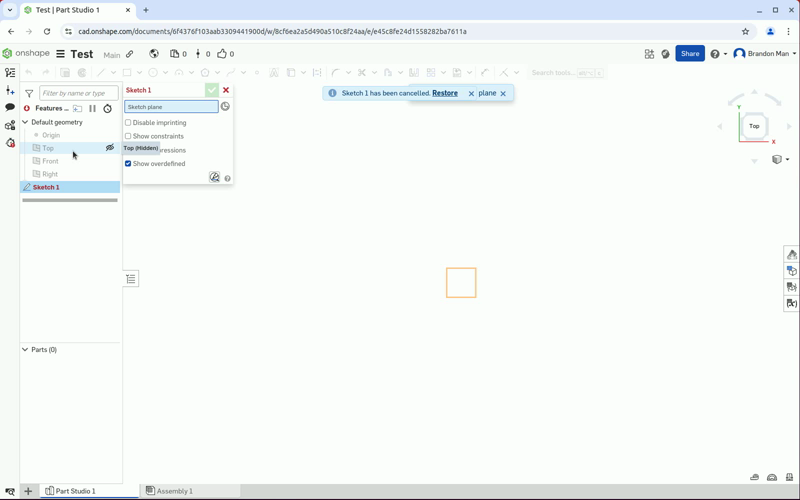
click(73, 150)
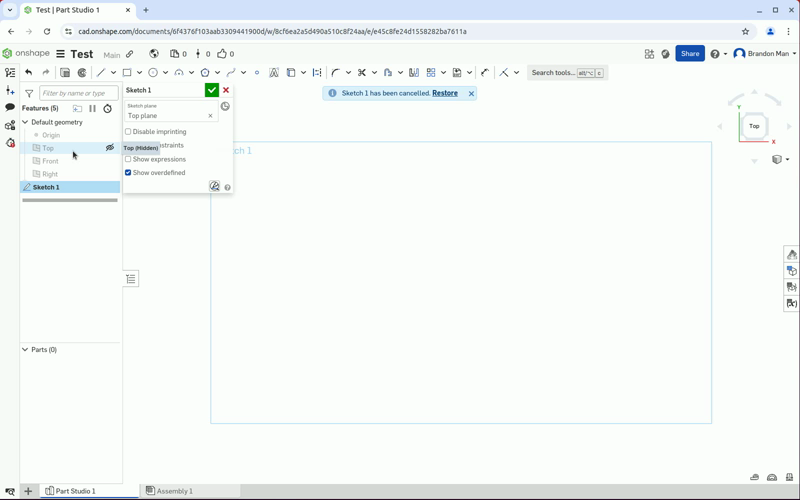
mouse_move(73, 352)
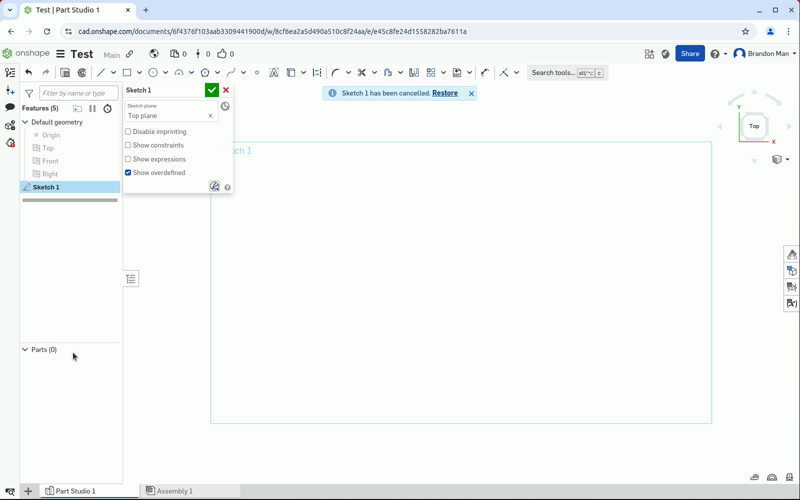
key(y)
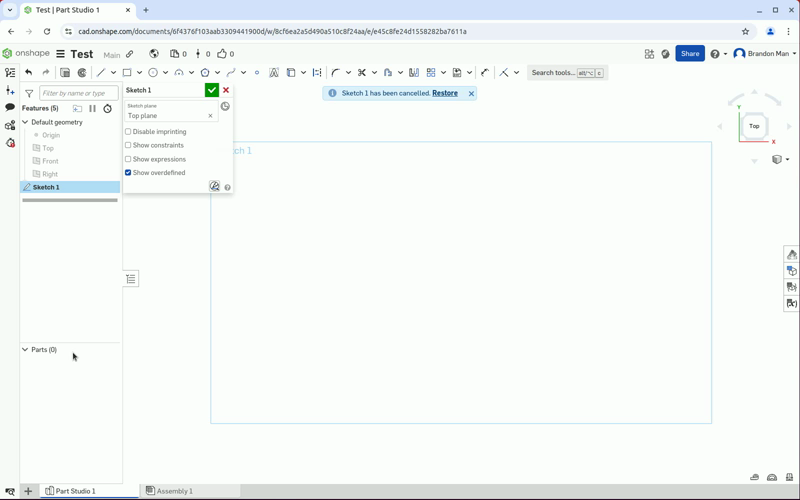
key(l)
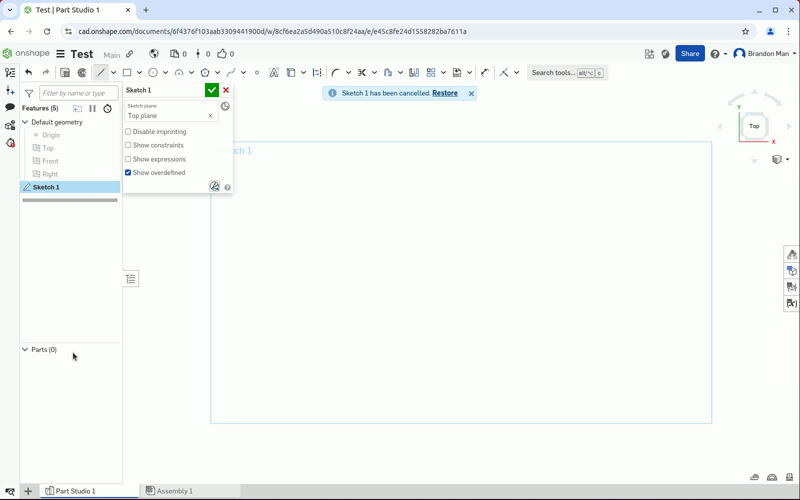
key_down(shift)
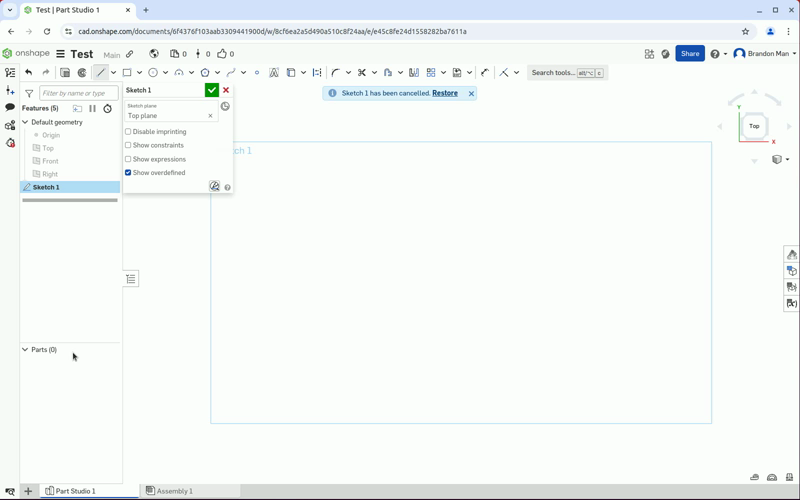
mouse_move(441, 207)
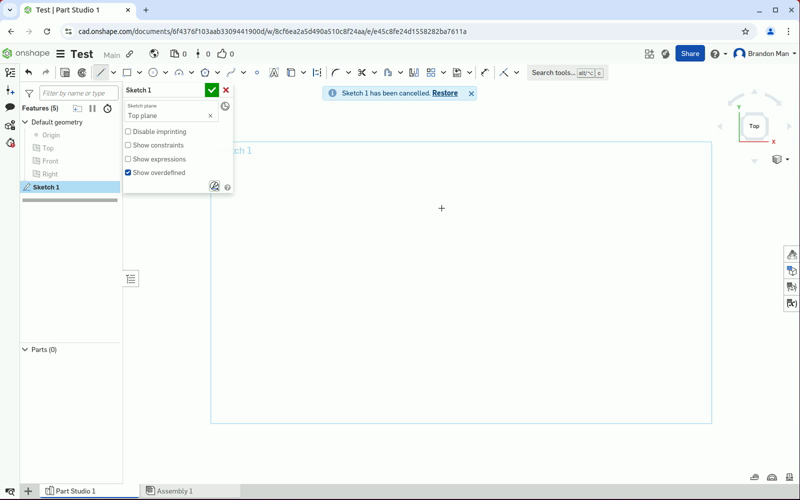
click(441, 207)
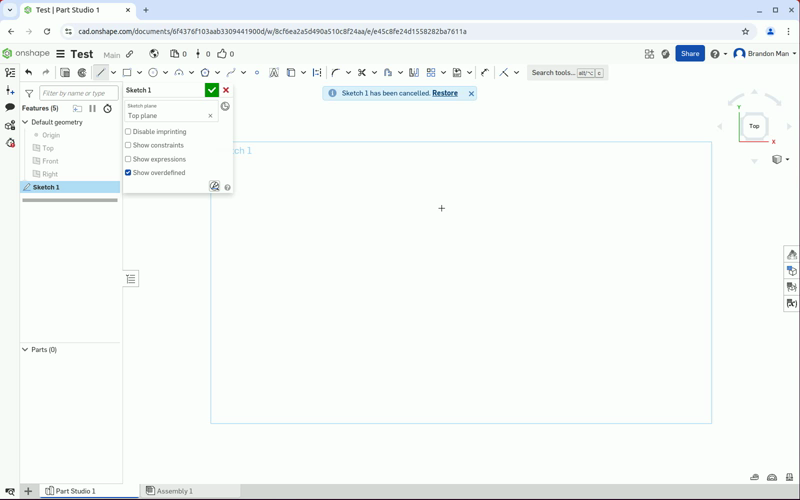
key_up(shift)
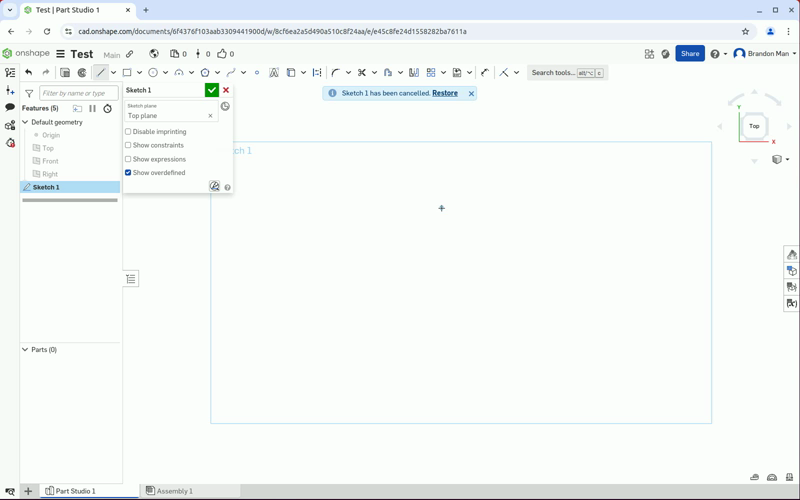
key_down(shift)
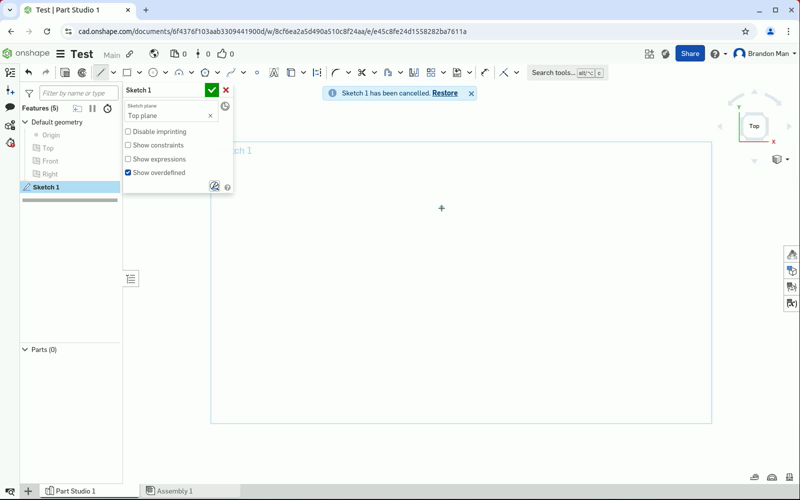
mouse_move(471, 207)
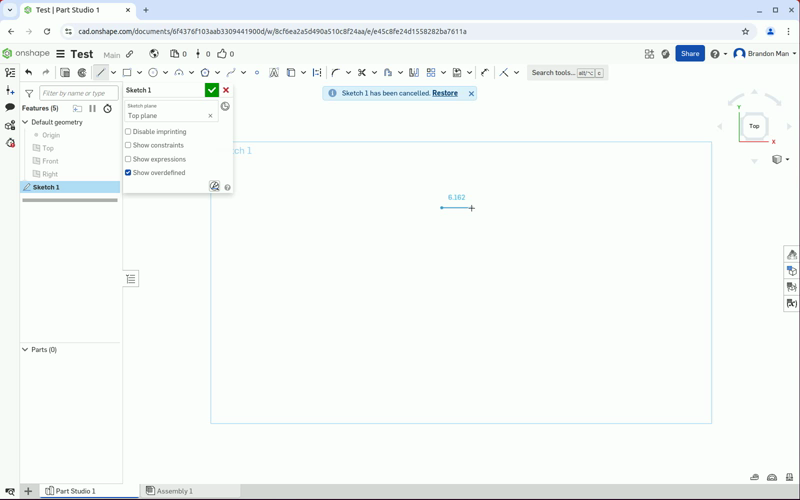
mouse_move(461, 207)
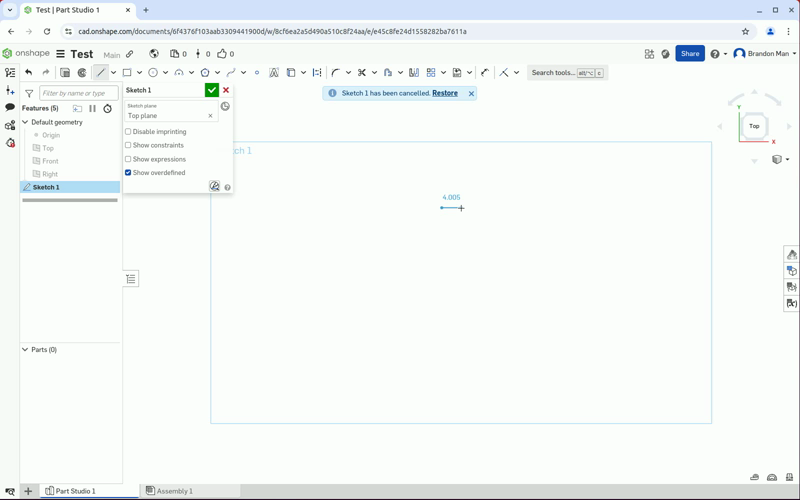
click(461, 207)
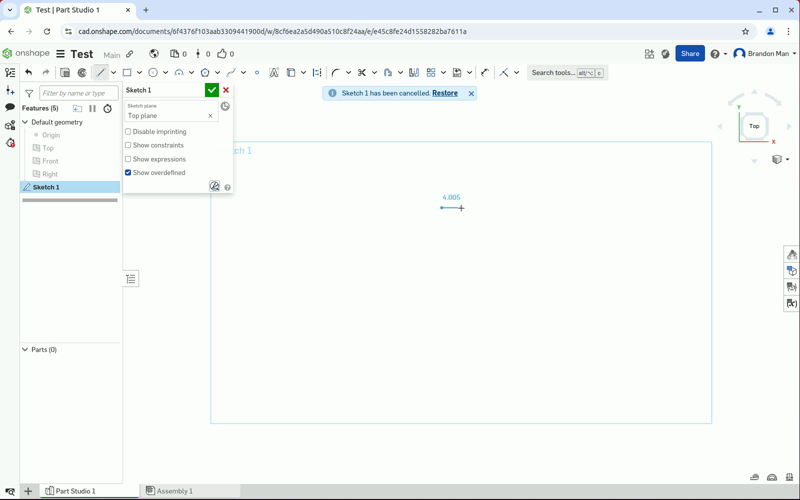
key_up(shift)
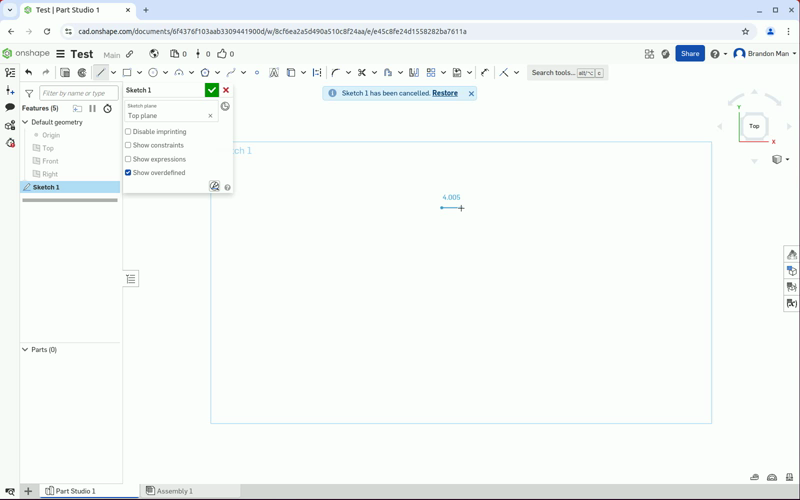
key_down(shift)
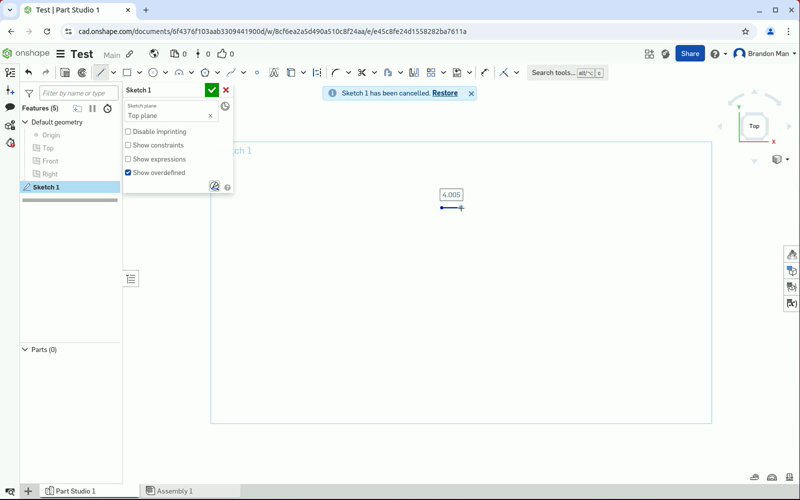
mouse_move(461, 283)
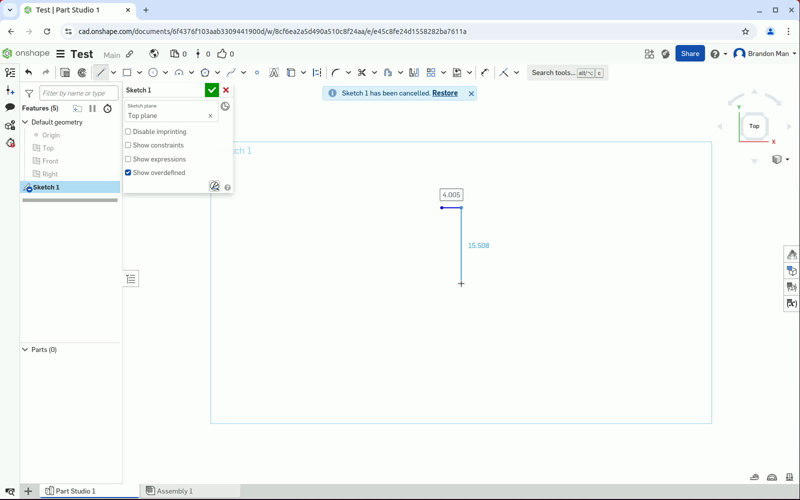
click(461, 283)
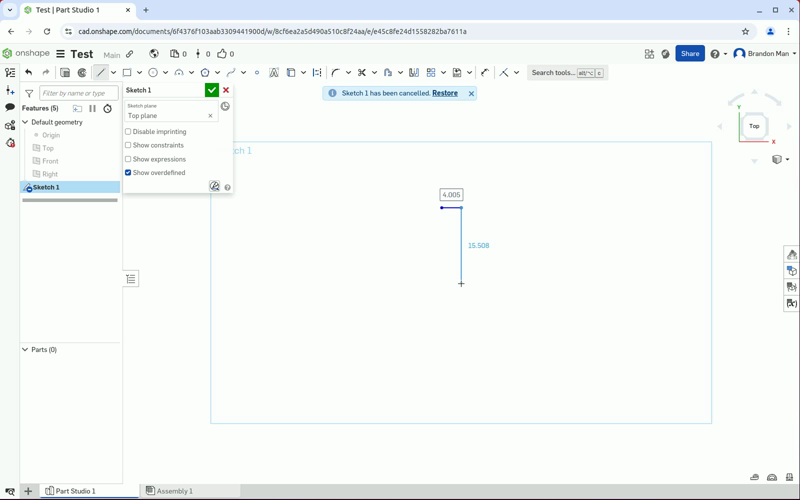
key_up(shift)
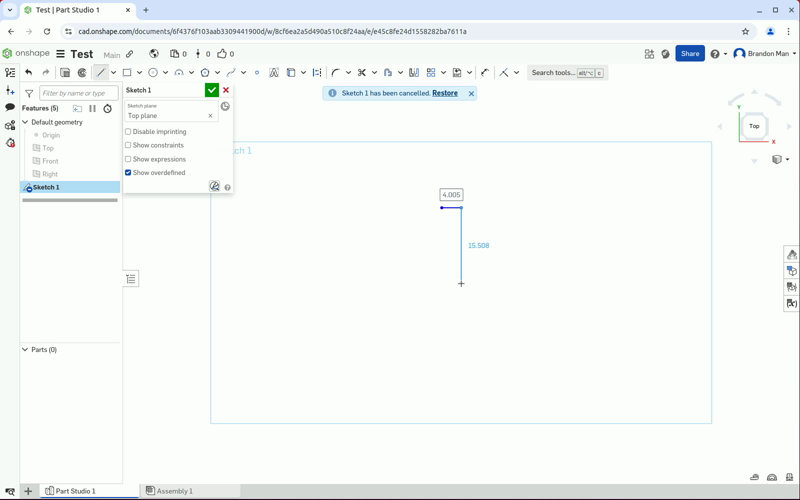
key_down(shift)
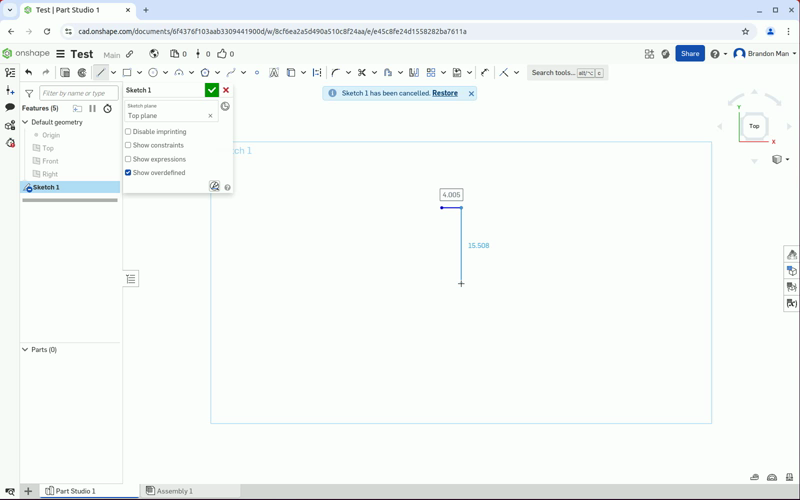
mouse_move(491, 283)
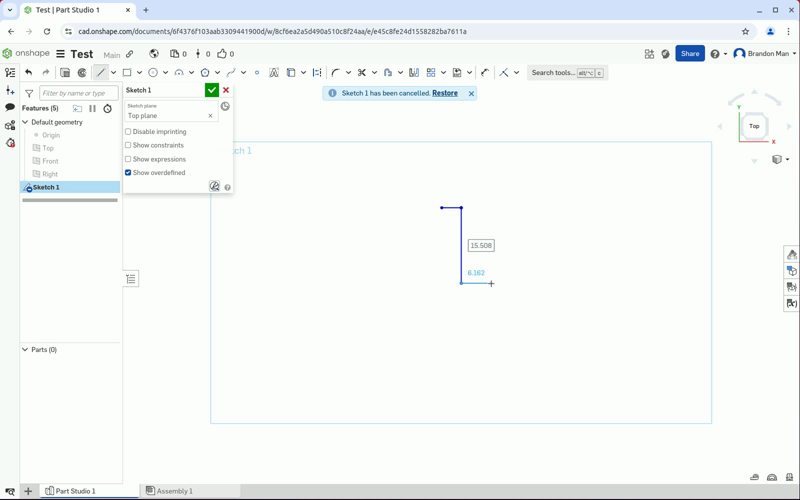
mouse_move(498, 283)
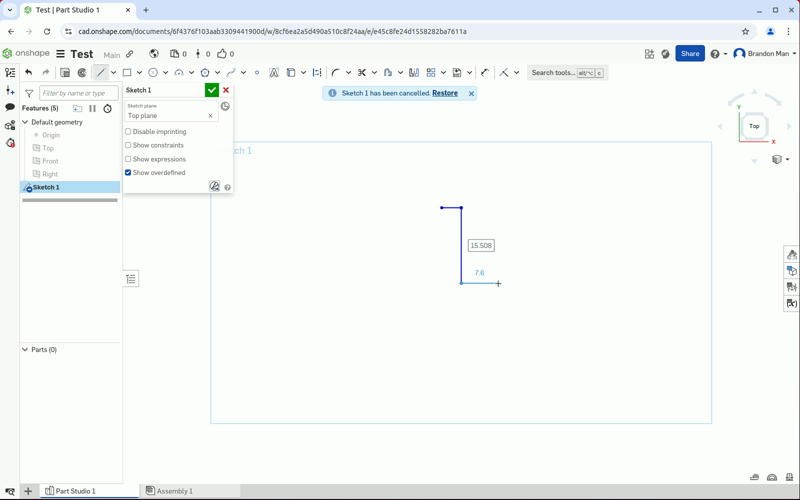
click(498, 283)
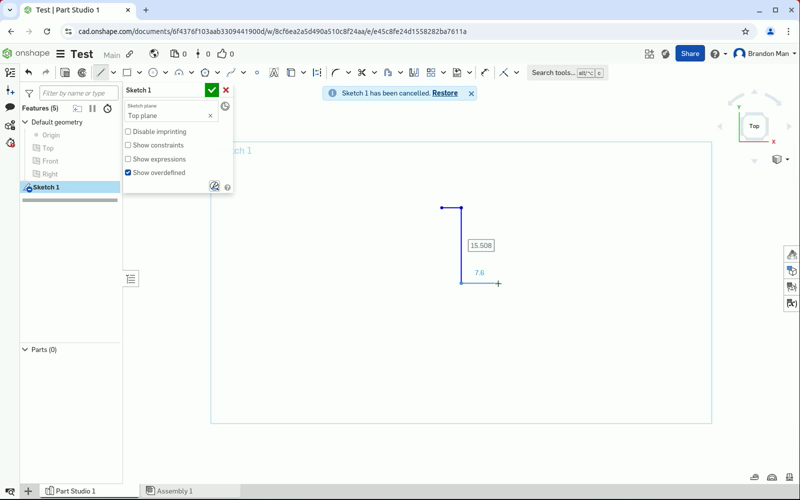
key_up(shift)
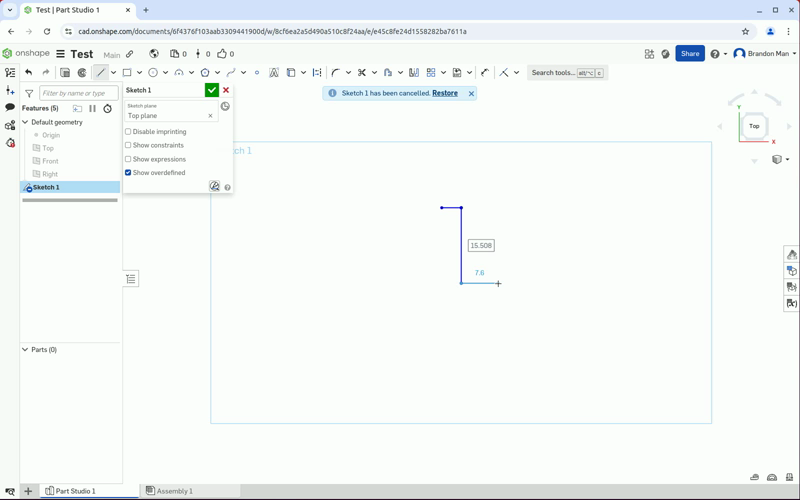
key_down(shift)
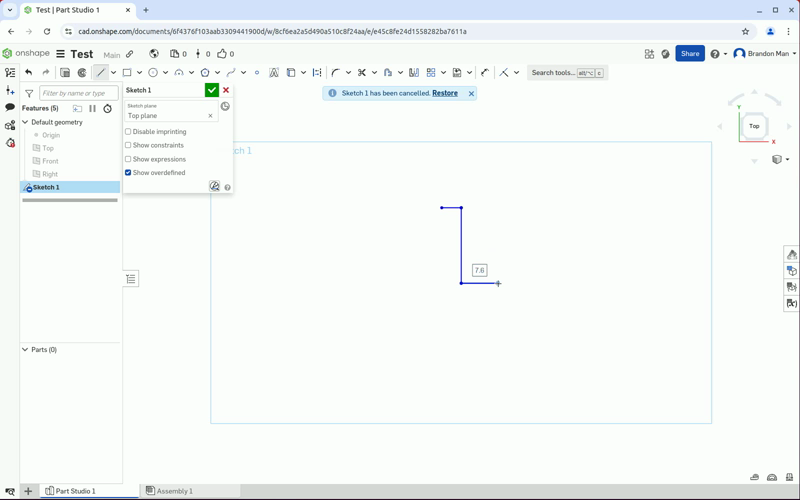
mouse_move(498, 207)
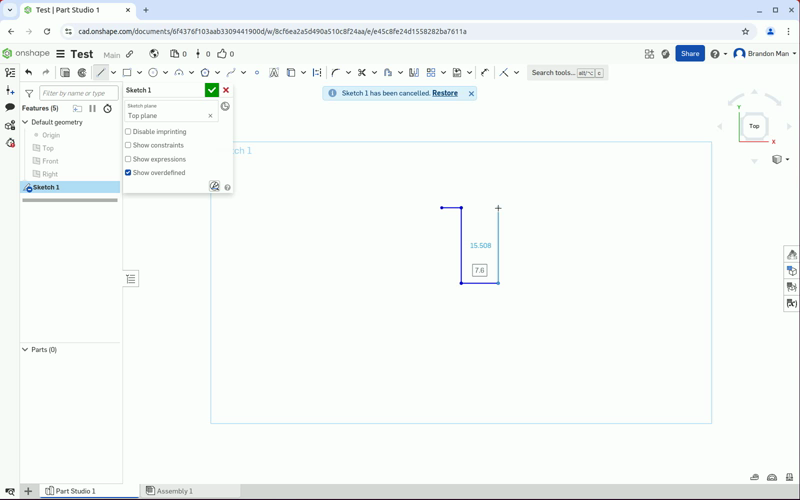
click(498, 207)
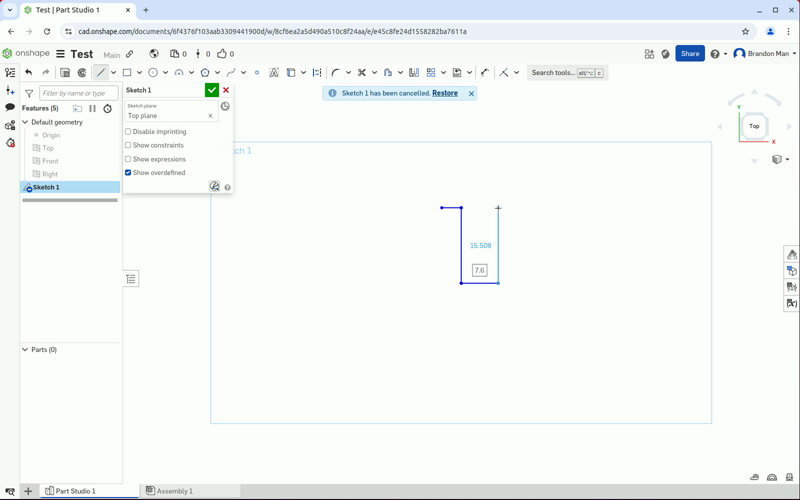
key_up(shift)
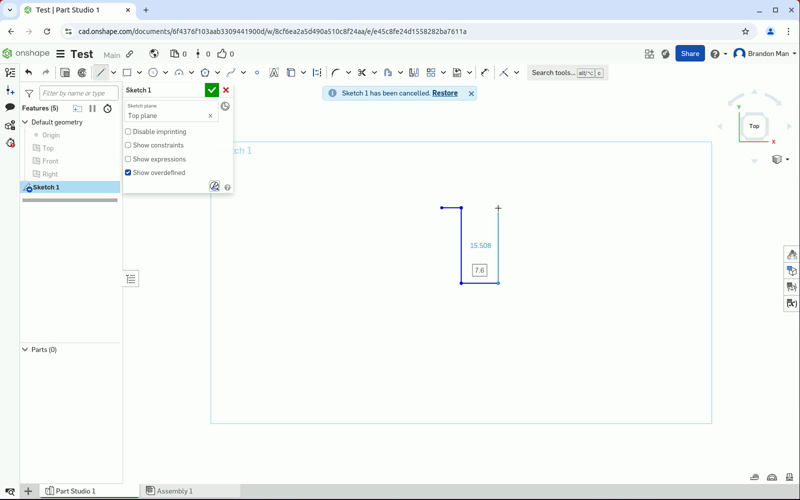
key_down(shift)
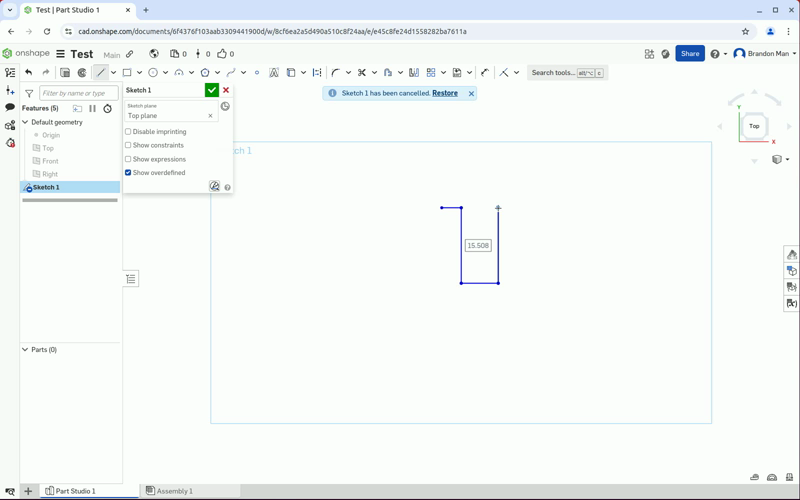
mouse_move(528, 207)
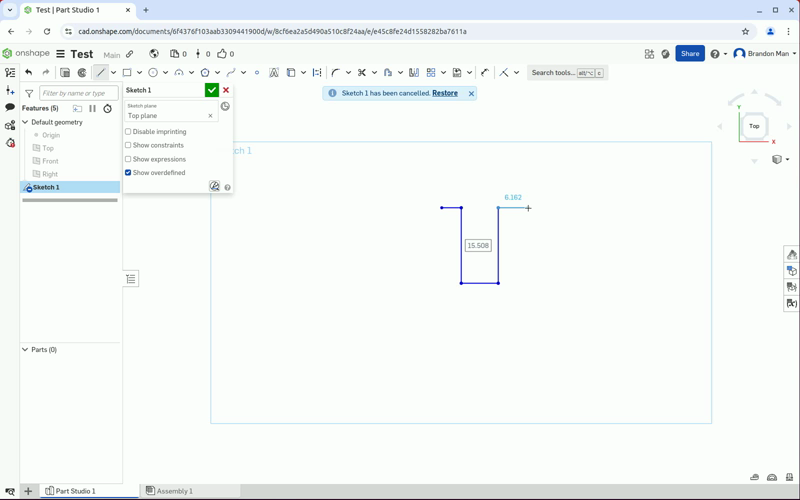
mouse_move(517, 207)
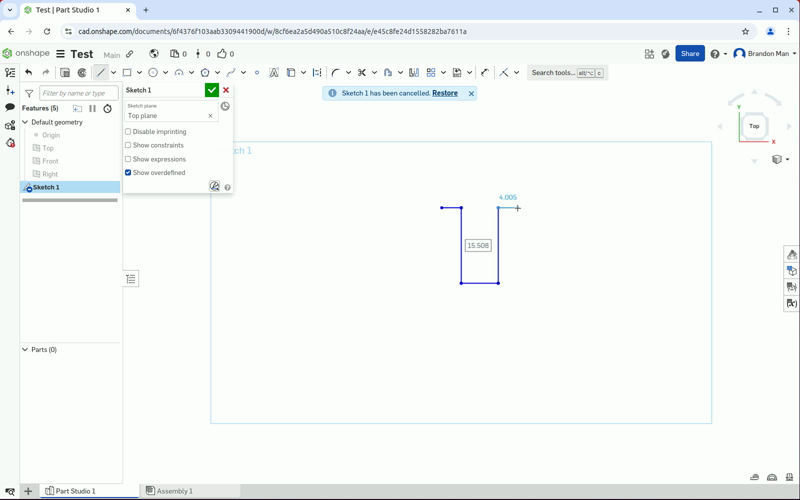
click(517, 207)
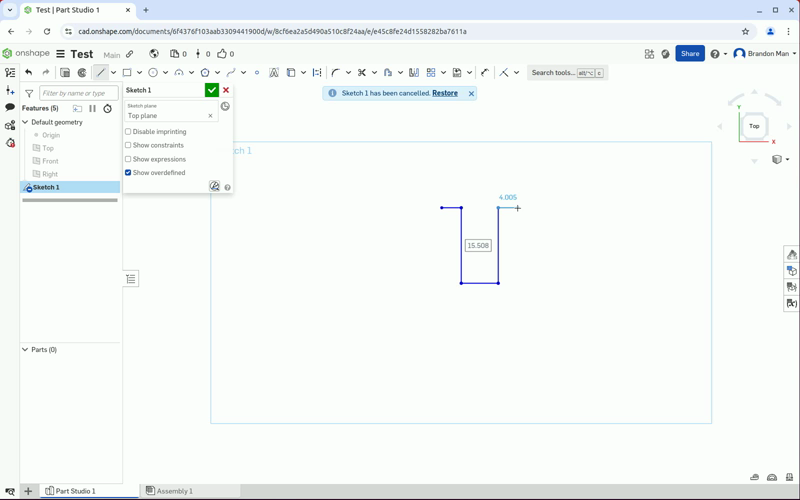
key_up(shift)
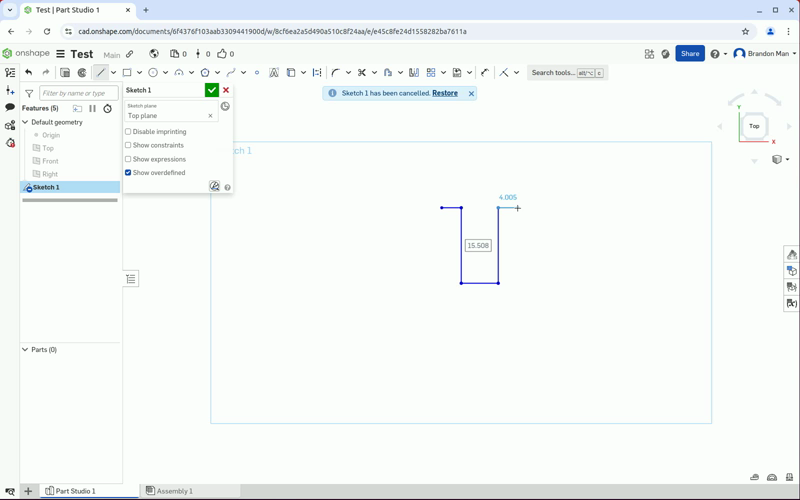
key_down(shift)
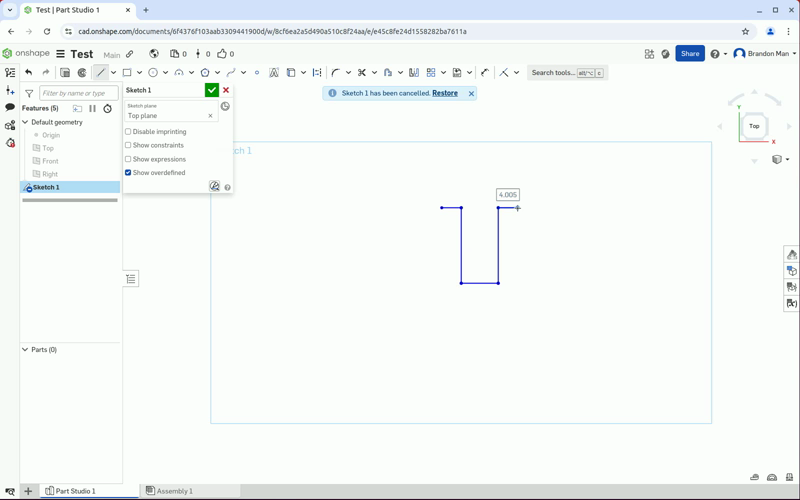
mouse_move(547, 207)
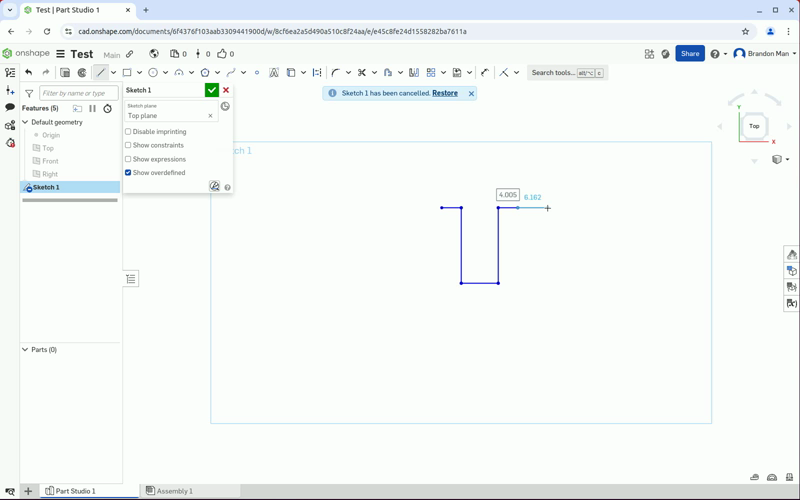
mouse_move(517, 169)
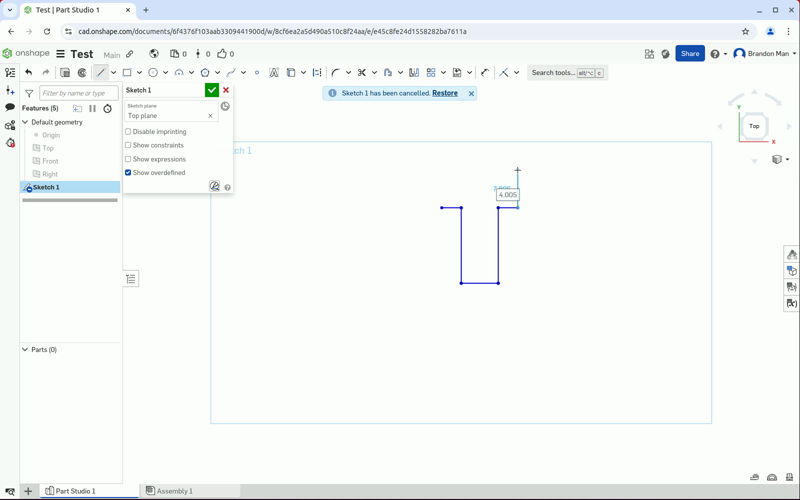
click(517, 169)
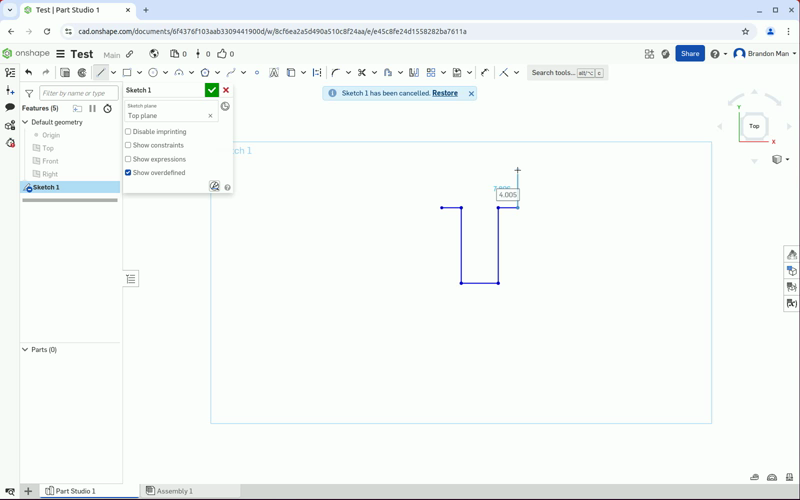
key_up(shift)
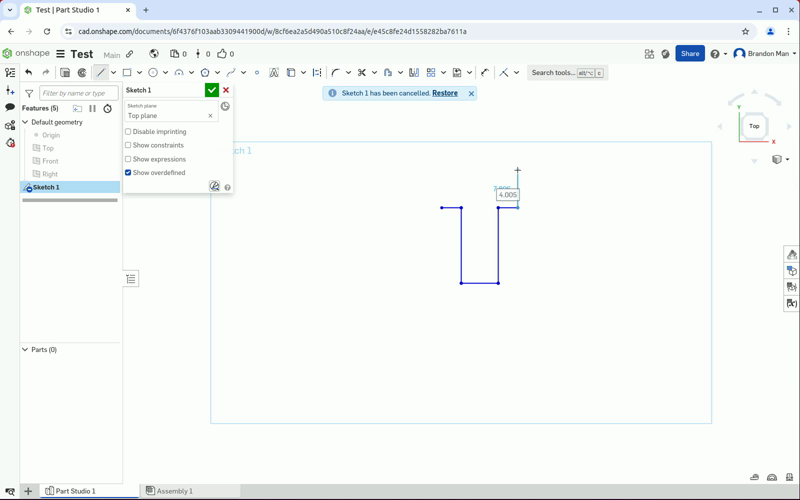
key_down(shift)
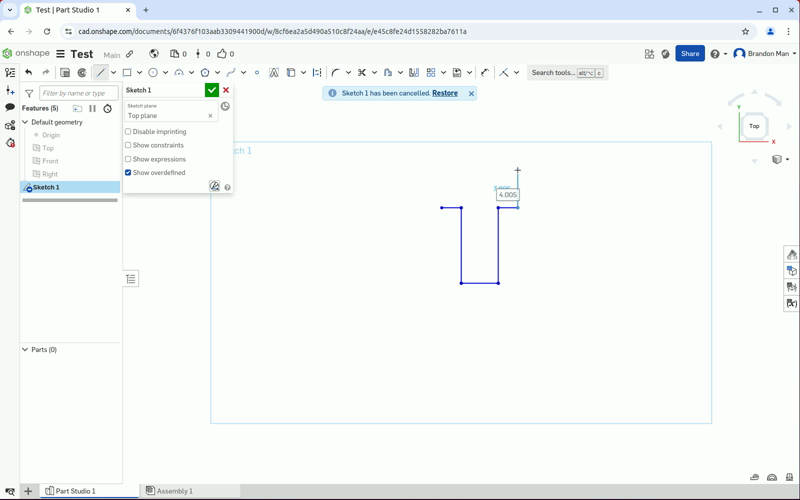
mouse_move(441, 169)
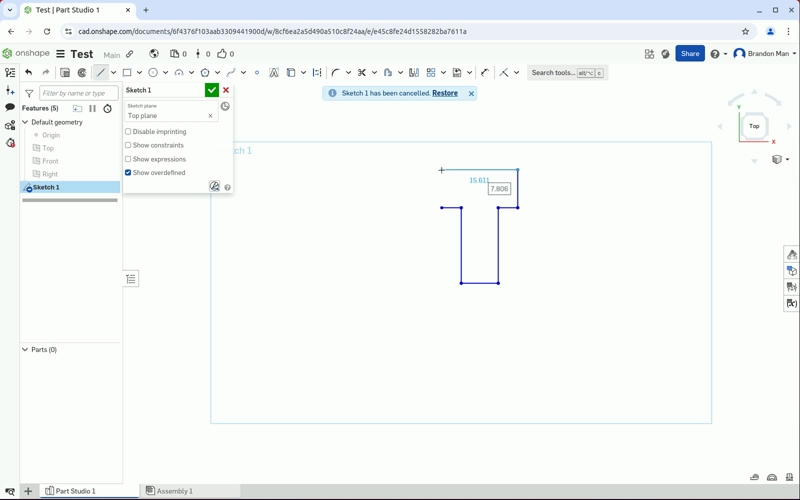
click(441, 169)
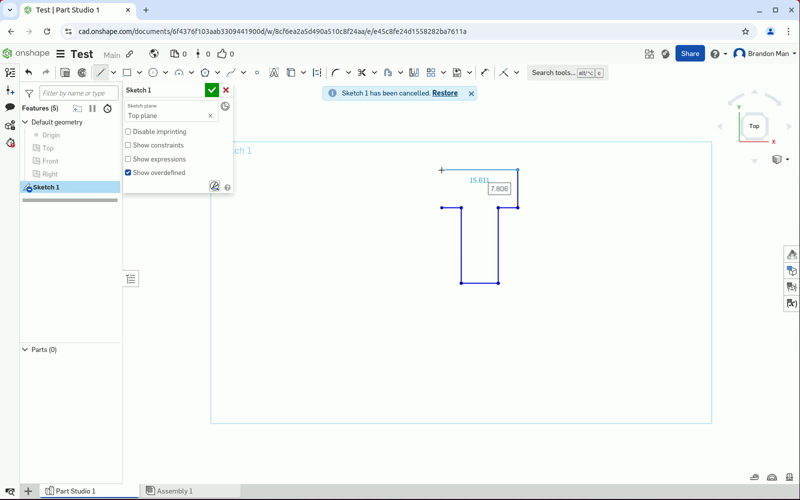
key_up(shift)
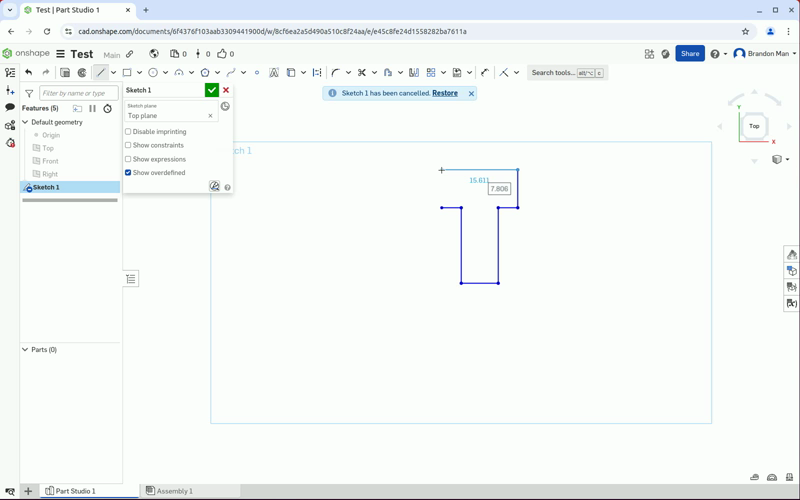
mouse_move(471, 169)
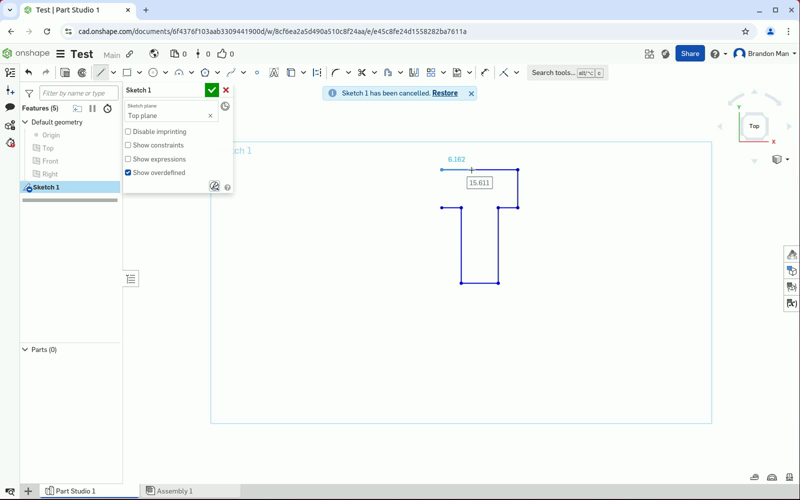
key_down(shift)
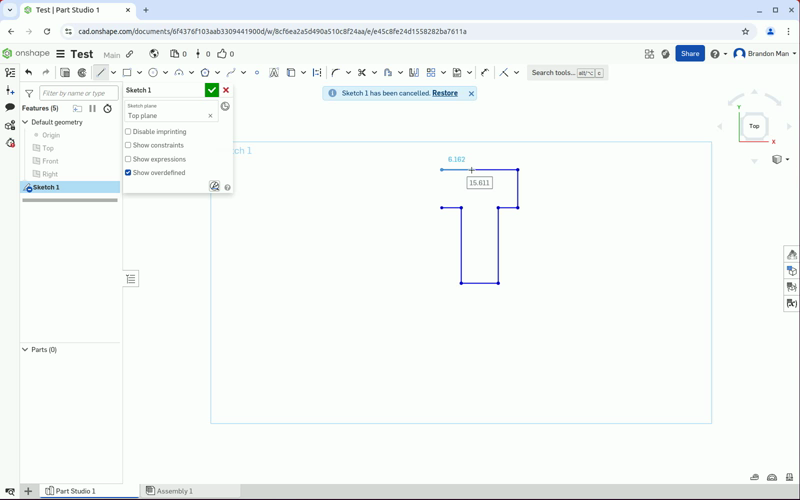
mouse_move(441, 207)
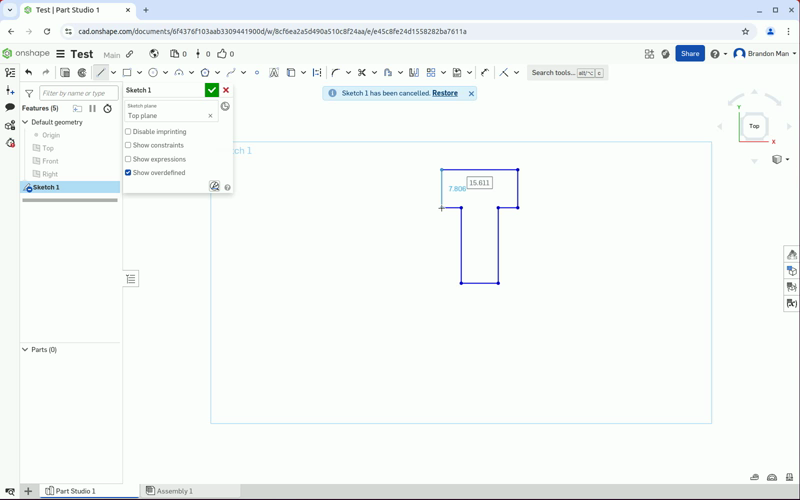
key_up(shift)
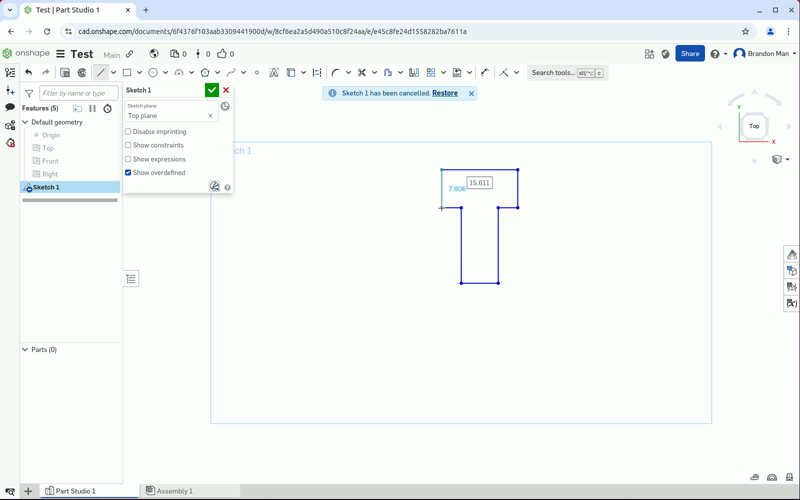
click(441, 207)
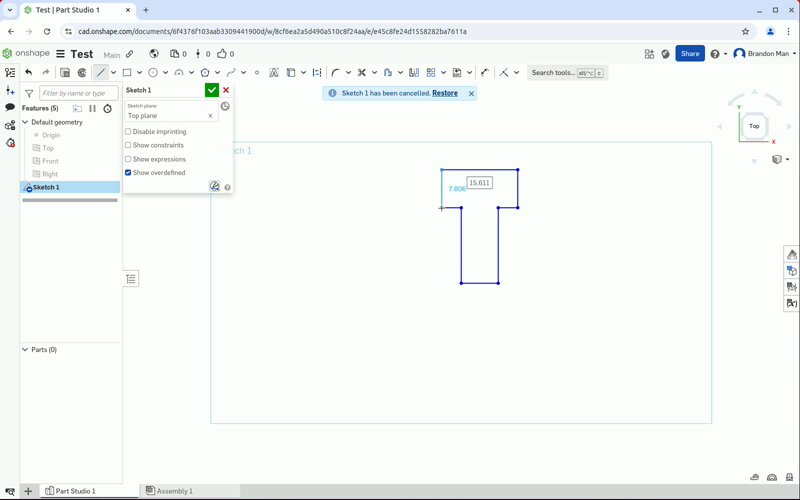
key(esc)
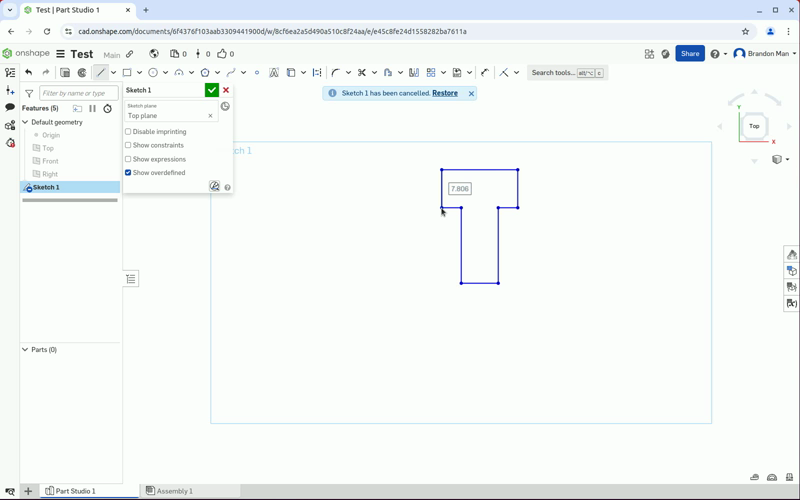
mouse_move(494, 275)
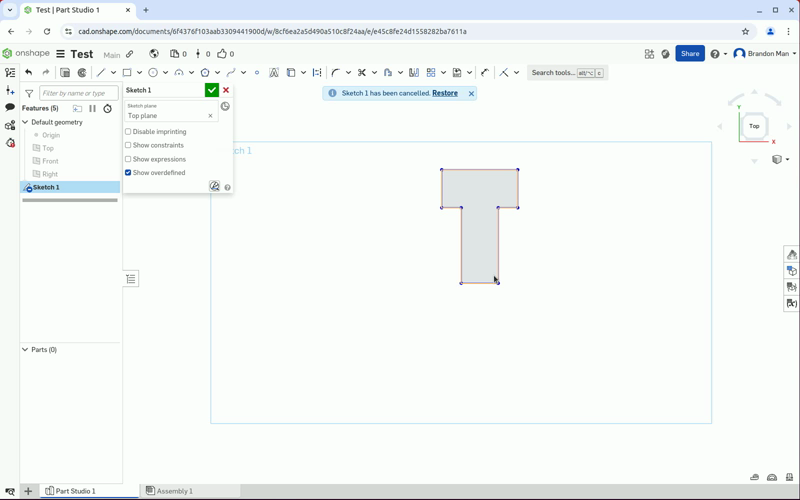
click(494, 275)
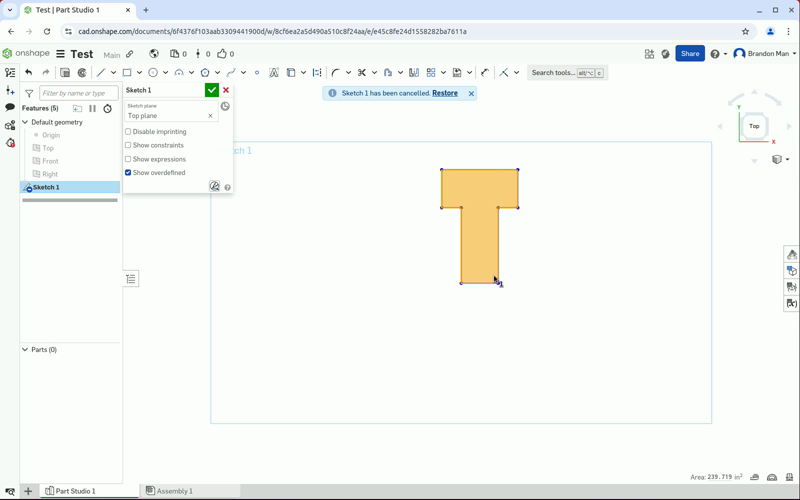
mouse_move(73, 352)
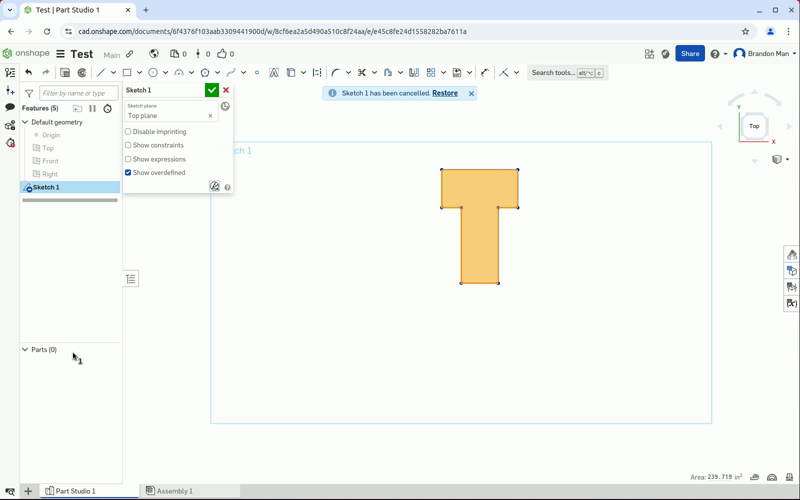
key(shift+y)
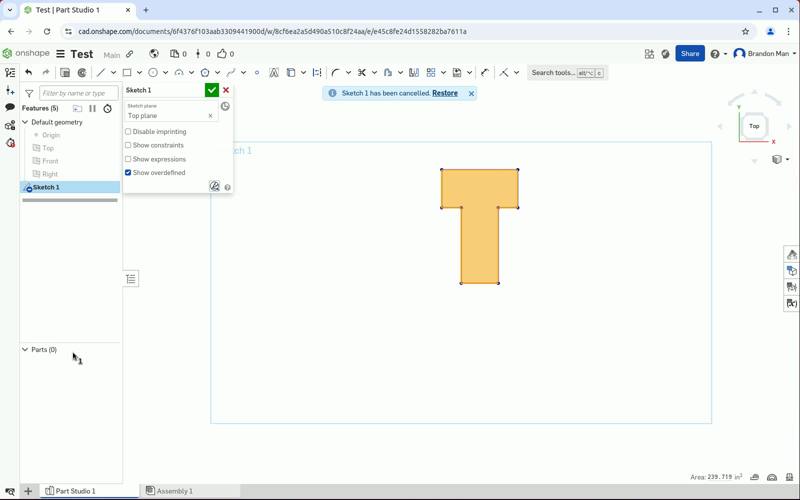
key(shift+e)
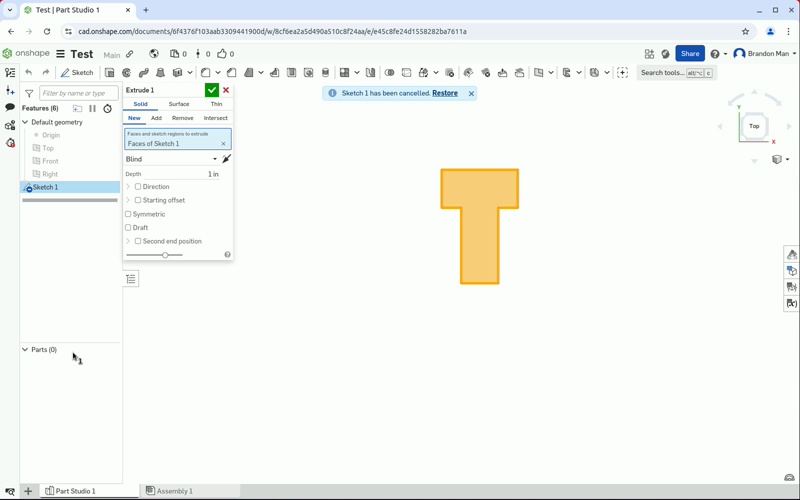
mouse_move(143, 106)
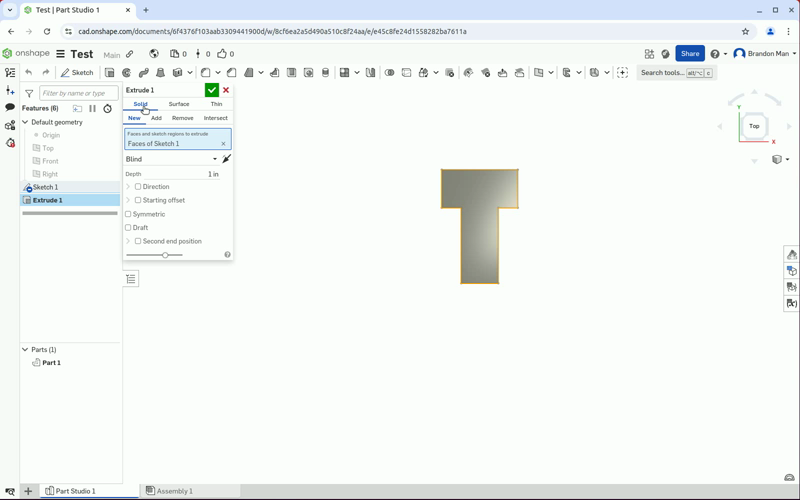
click(143, 106)
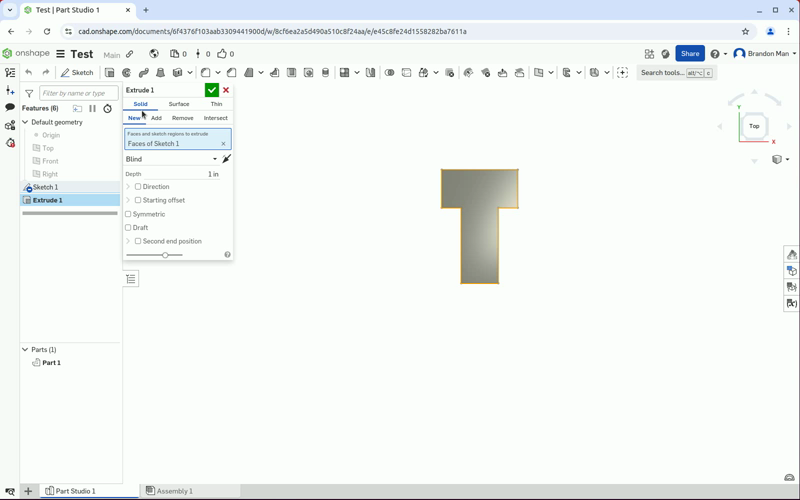
mouse_move(137, 120)
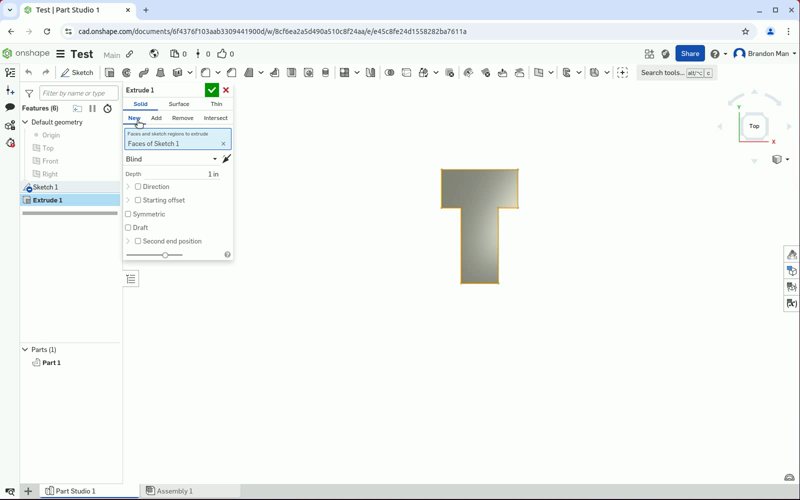
click(137, 120)
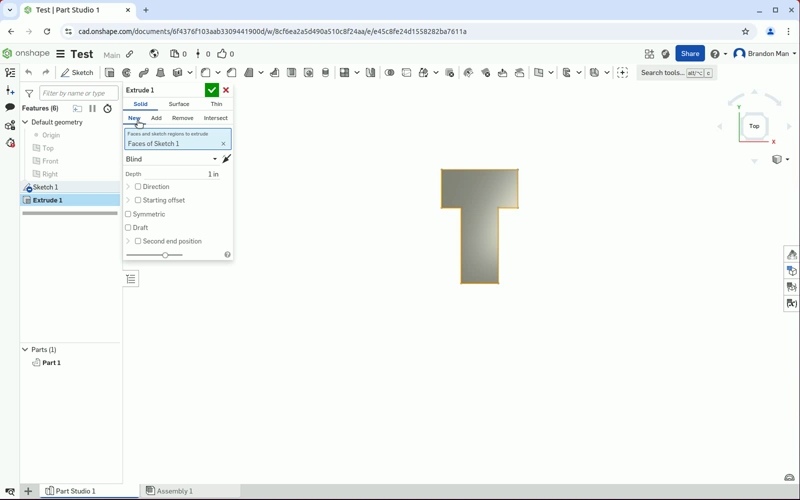
key(tab, 4)
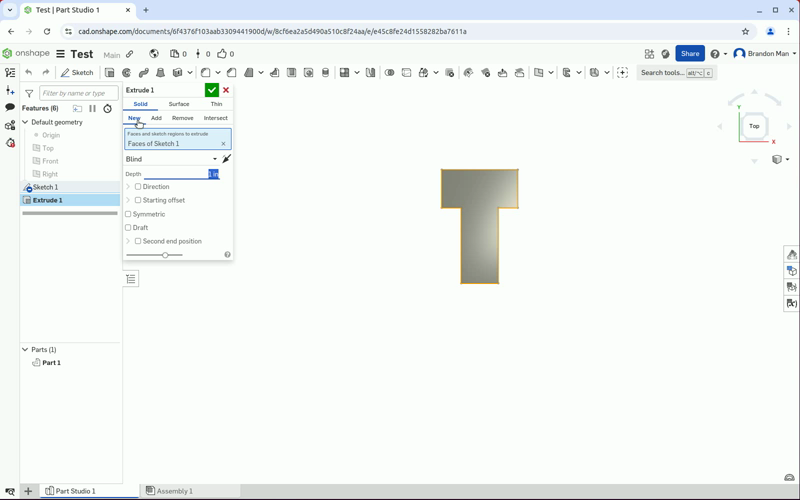
text(15.405)
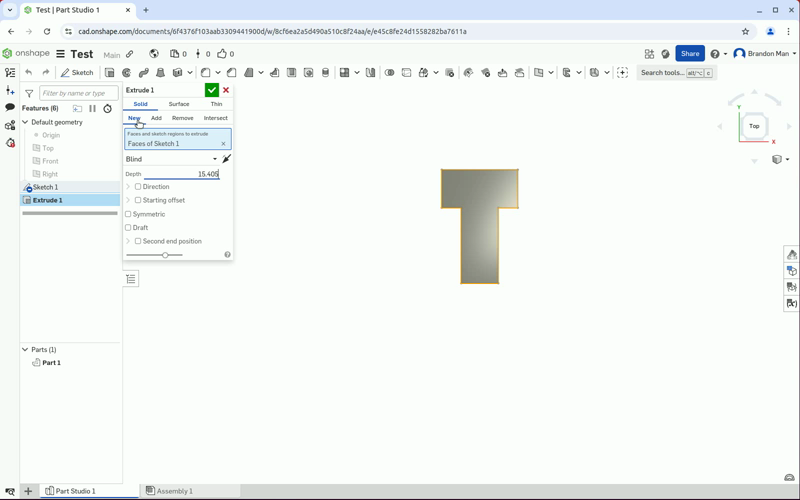
key(enter)
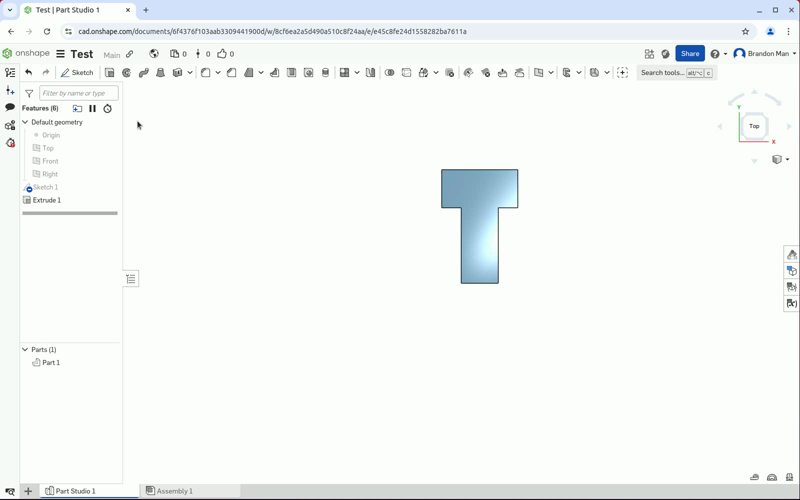
key(shift+h)
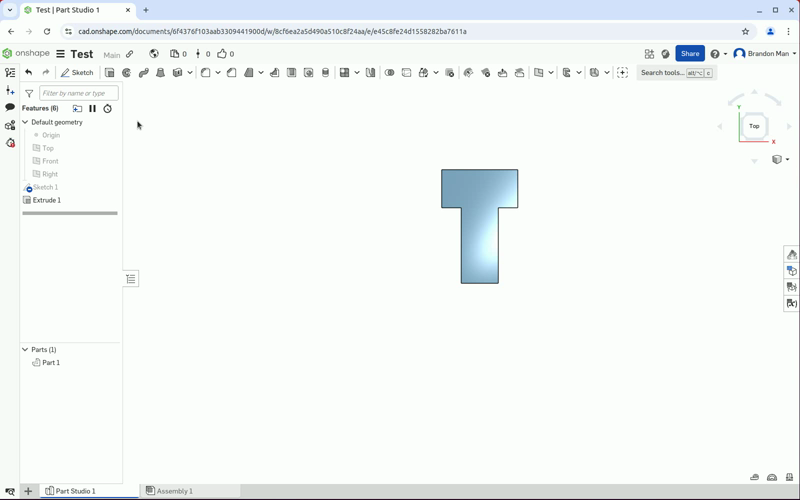
key(shift+h)
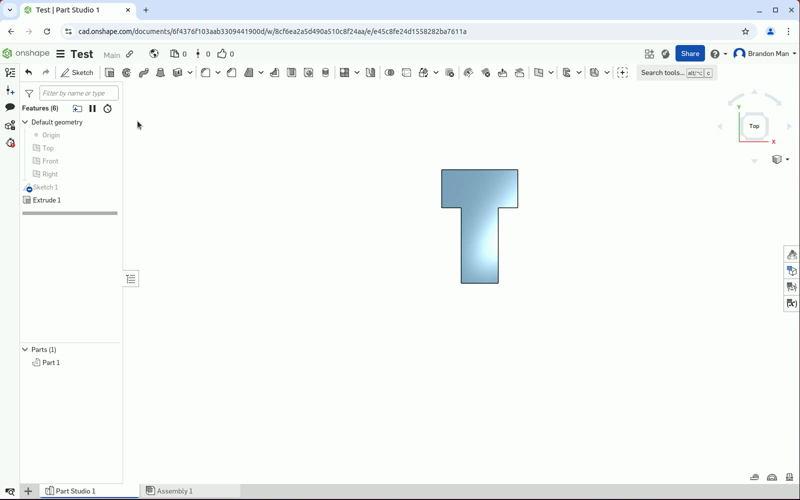
mouse_move(73, 189)
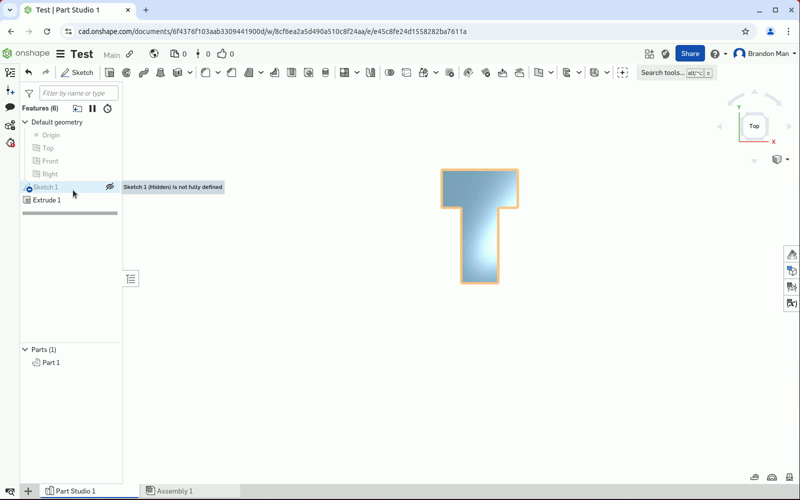
click(73, 189)
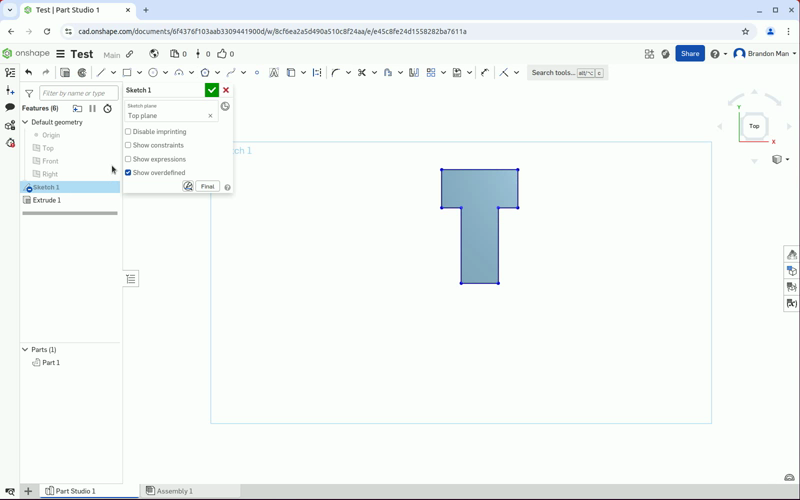
mouse_move(229, 92)
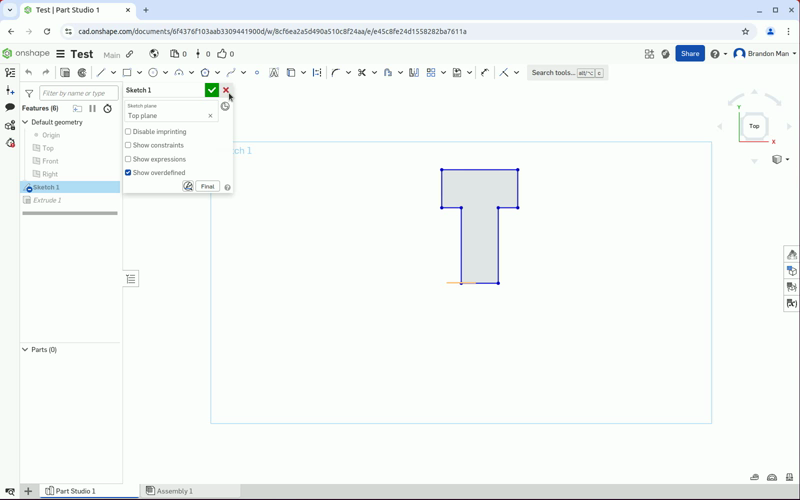
click(229, 92)
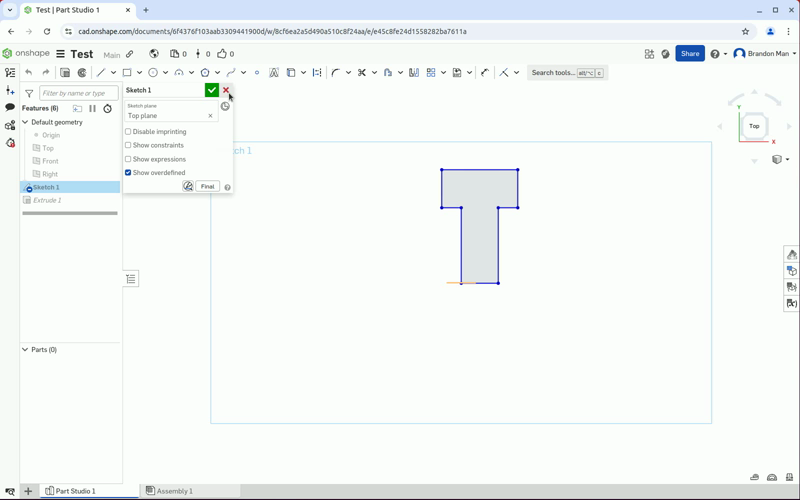
key(shift+s)
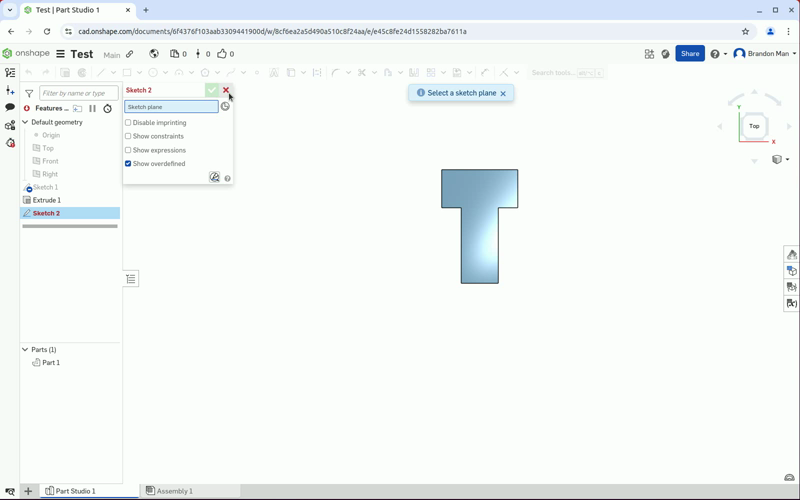
mouse_move(73, 150)
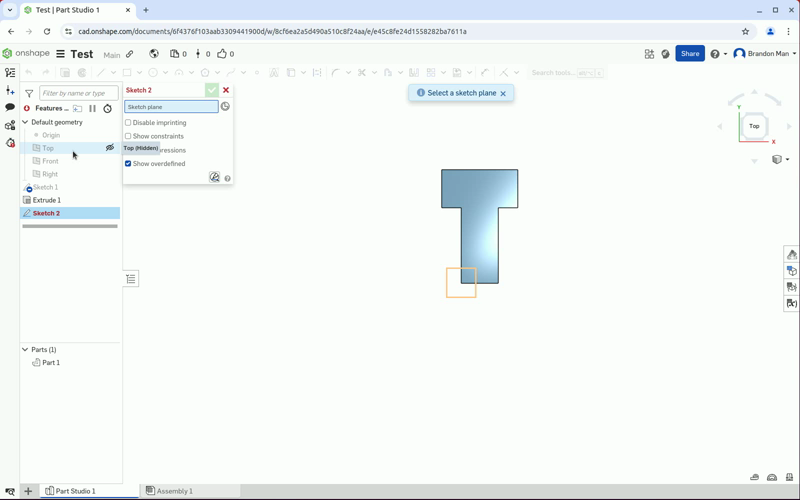
click(73, 150)
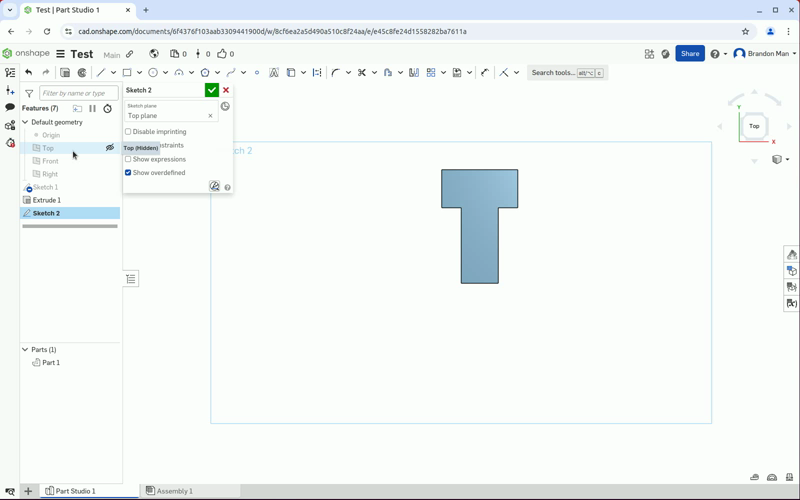
mouse_move(73, 352)
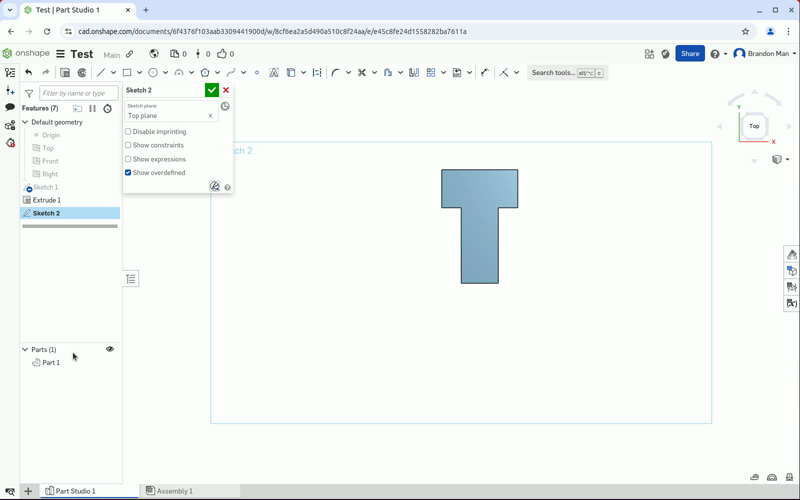
key(y)
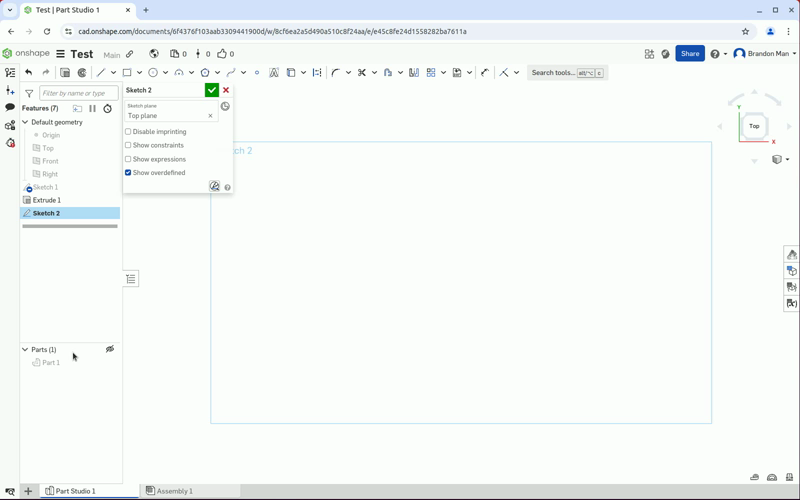
key(l)
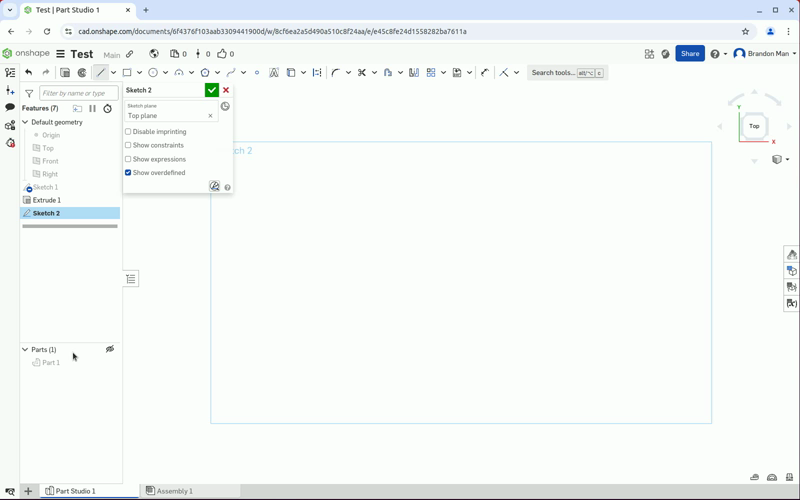
key_down(shift)
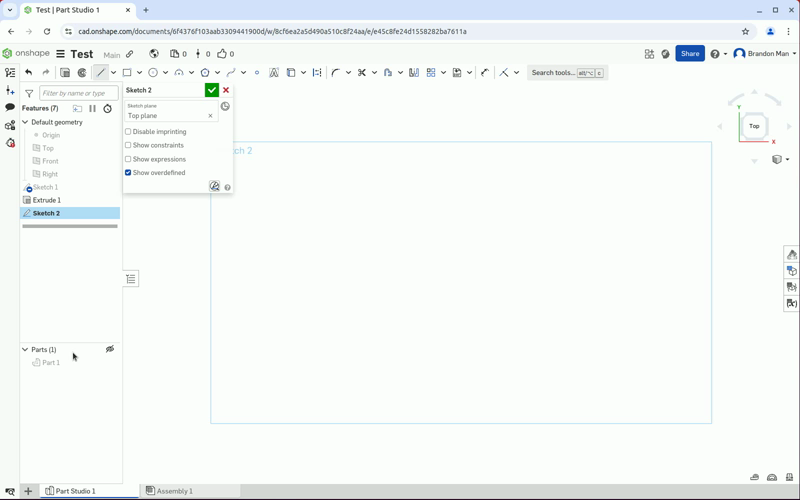
mouse_move(441, 207)
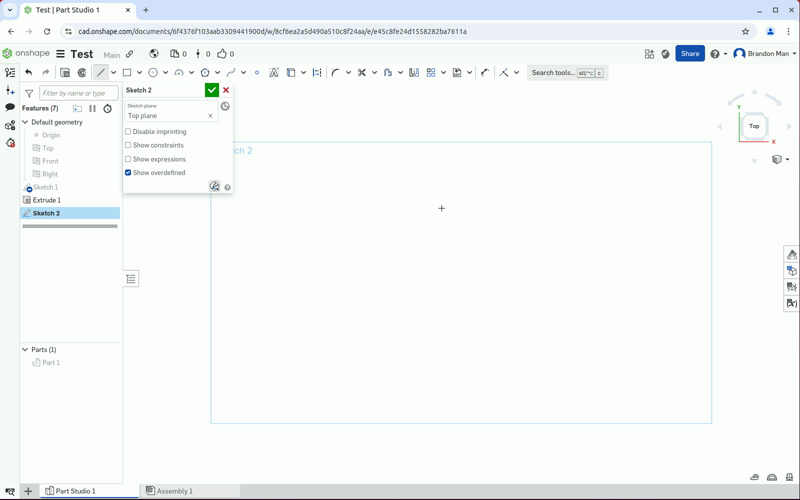
click(441, 207)
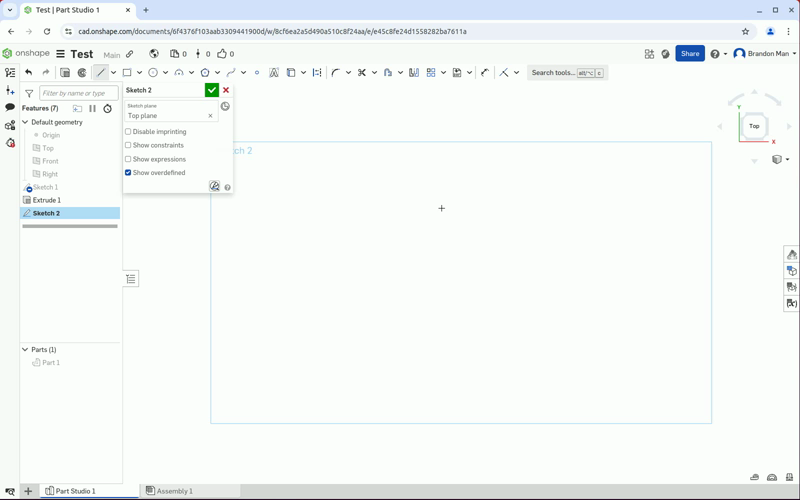
key_up(shift)
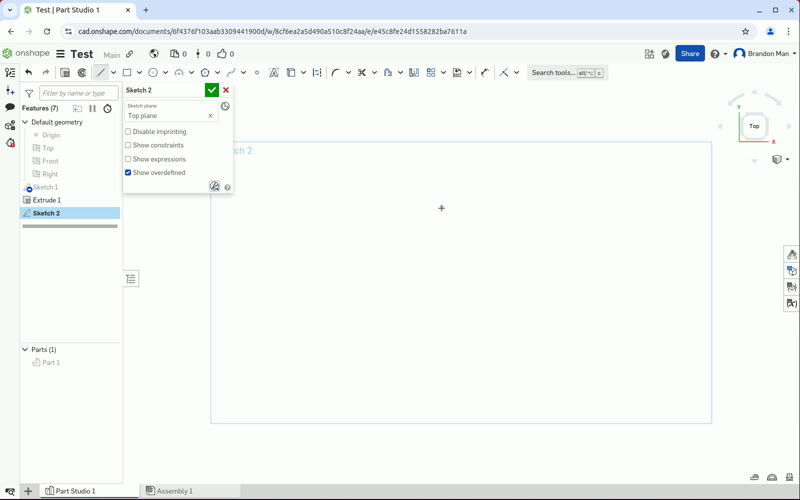
key_down(shift)
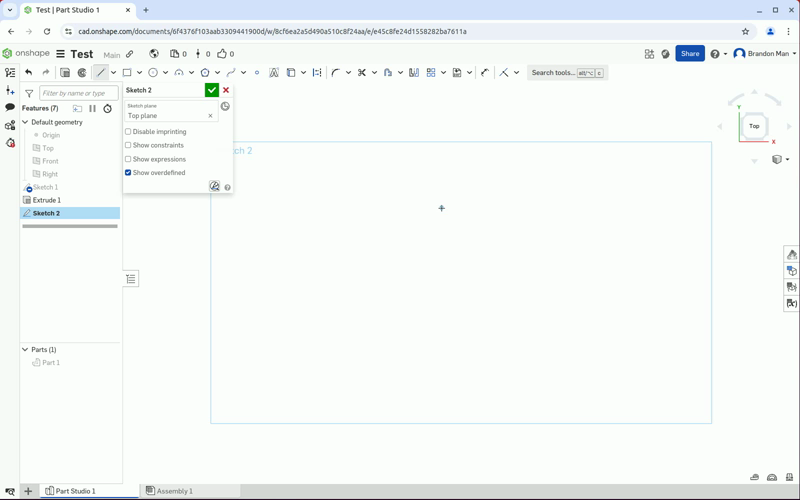
mouse_move(471, 207)
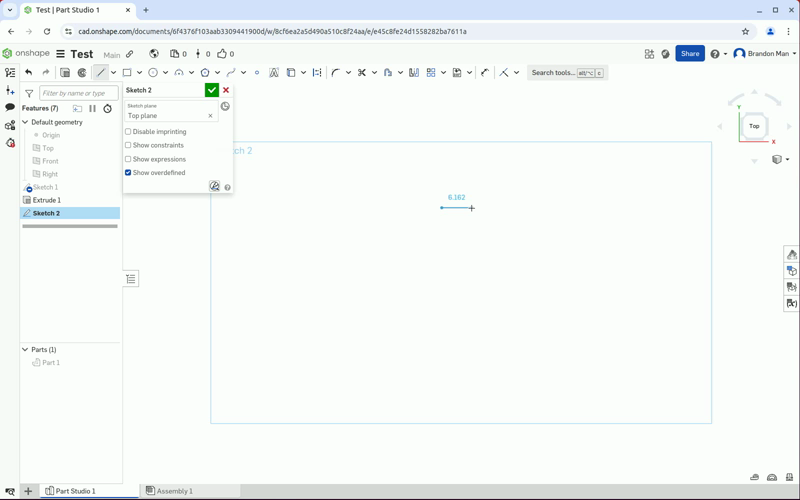
mouse_move(461, 207)
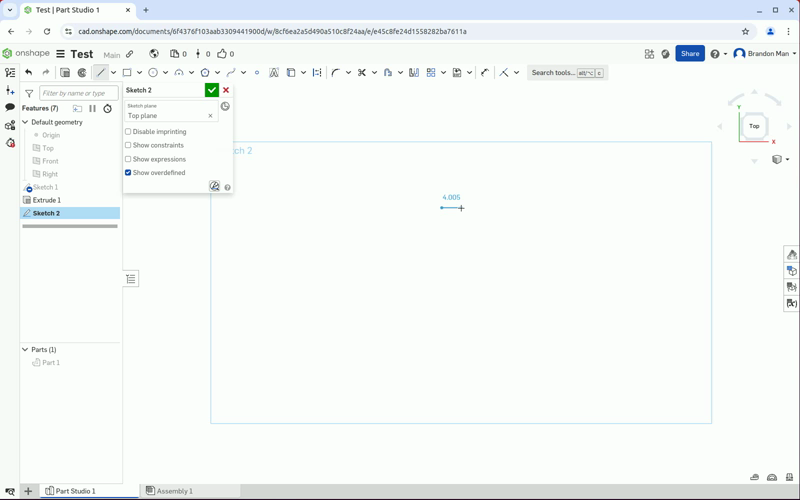
click(461, 207)
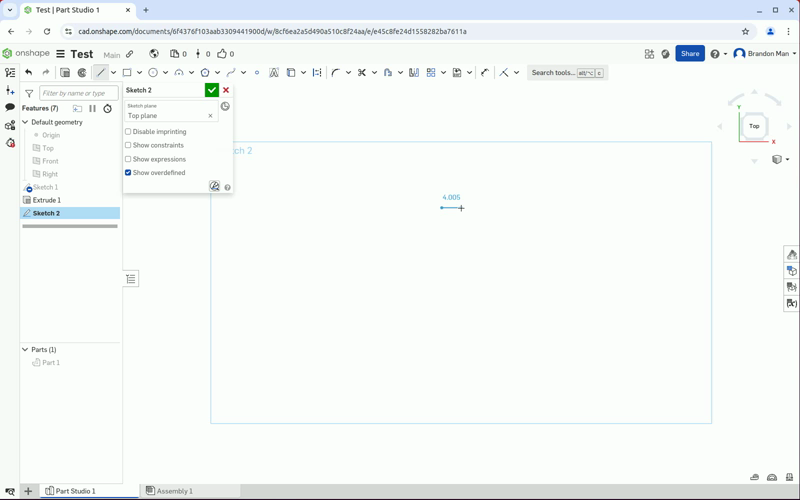
key_up(shift)
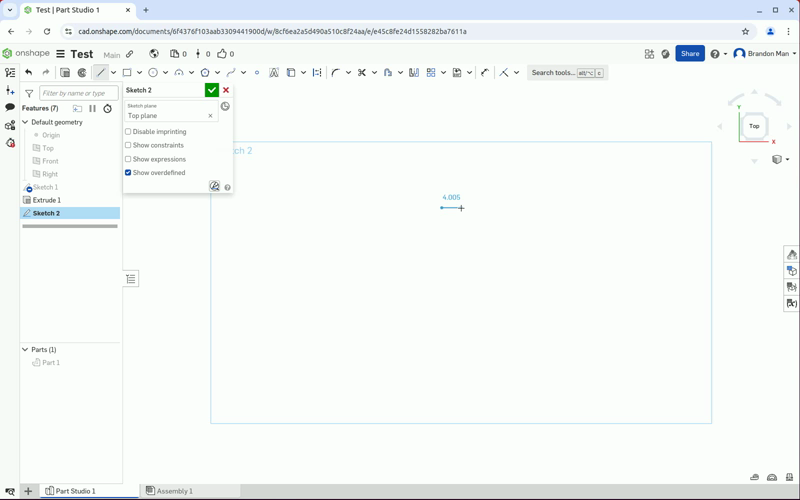
key_down(shift)
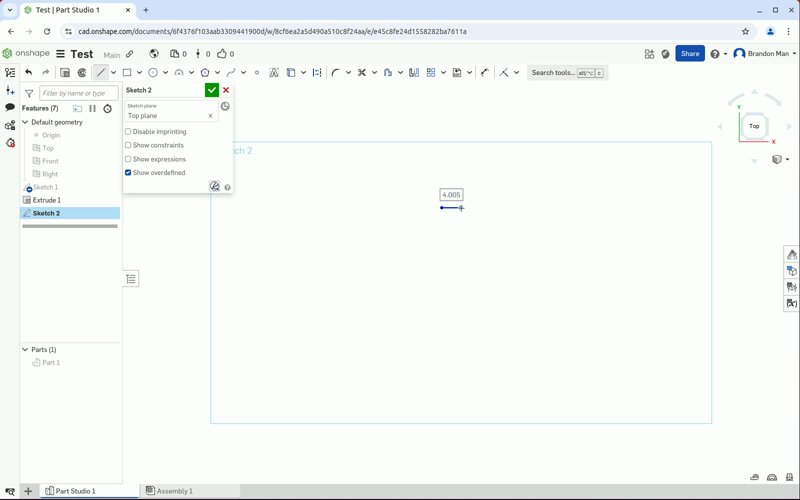
mouse_move(461, 283)
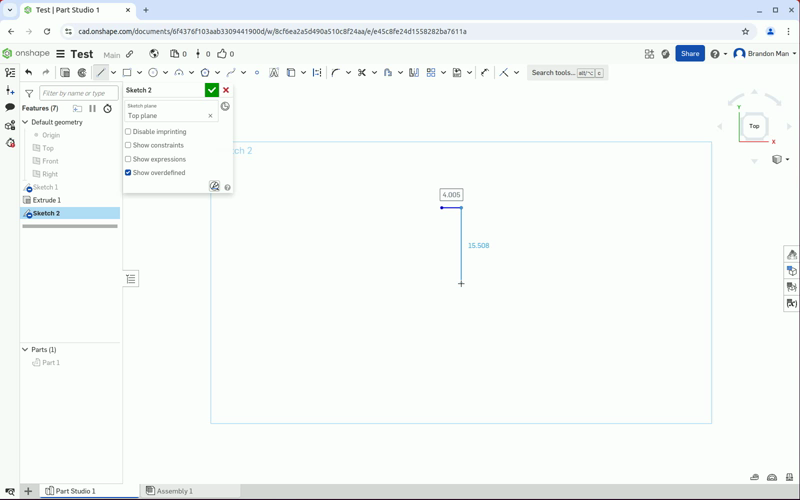
click(461, 283)
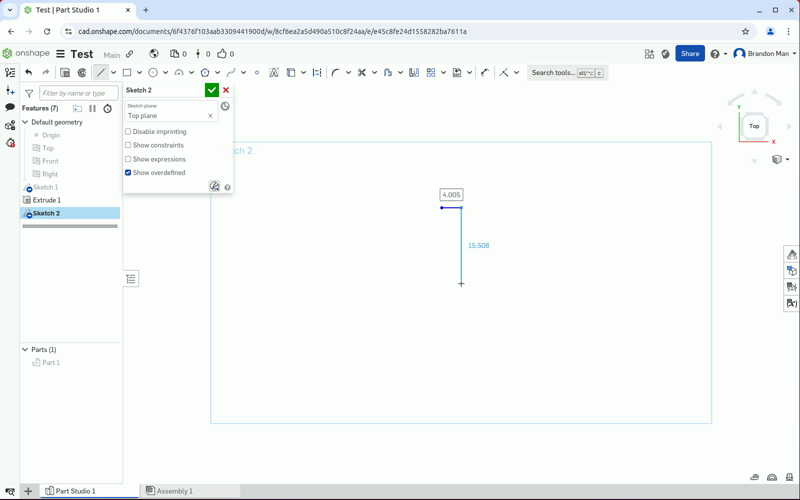
key_up(shift)
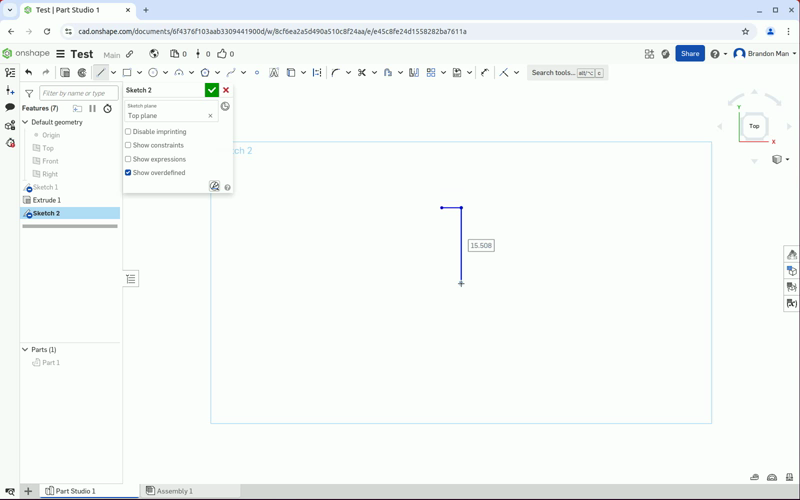
key_down(shift)
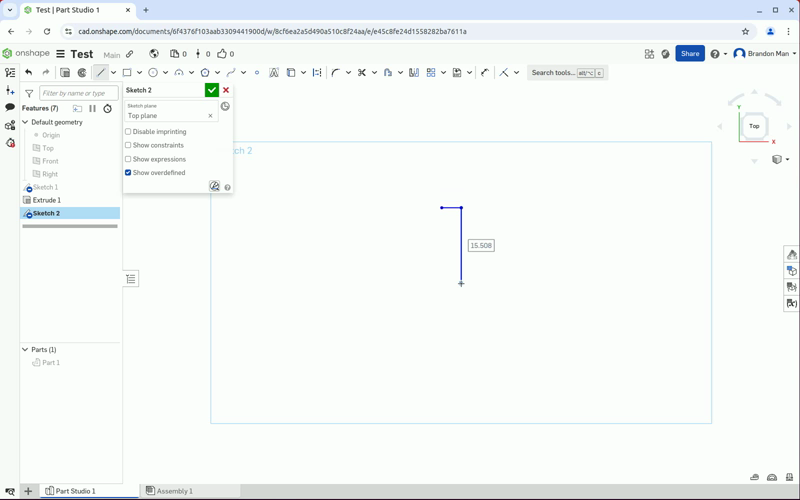
mouse_move(491, 283)
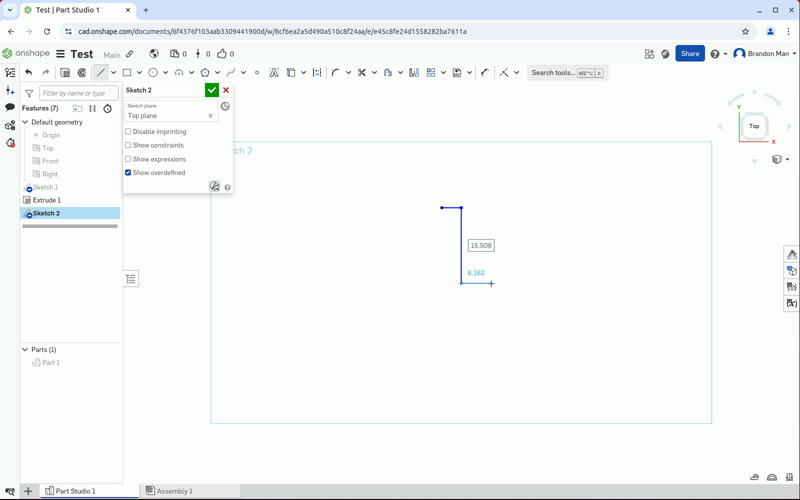
mouse_move(498, 283)
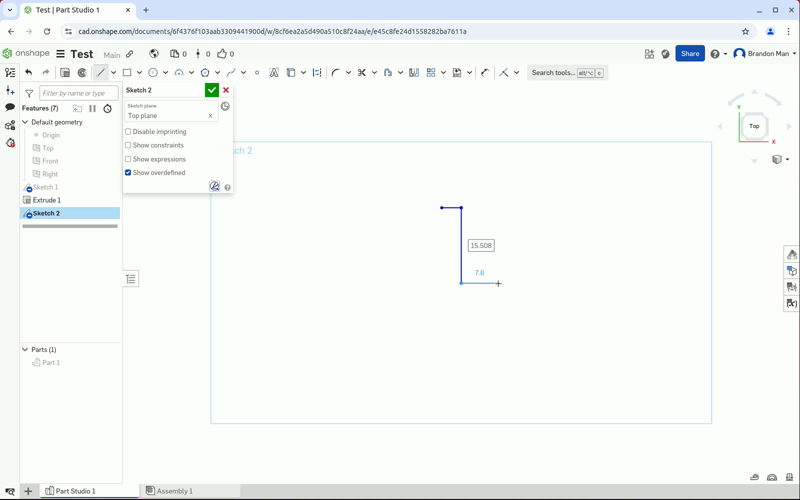
click(498, 283)
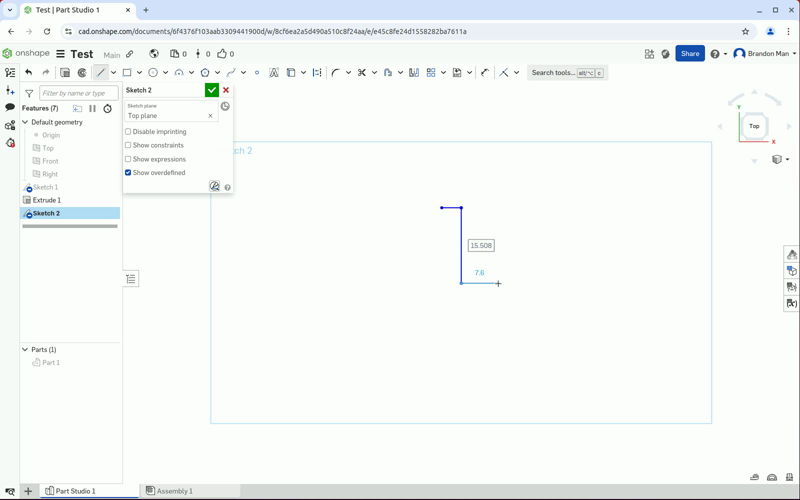
key_up(shift)
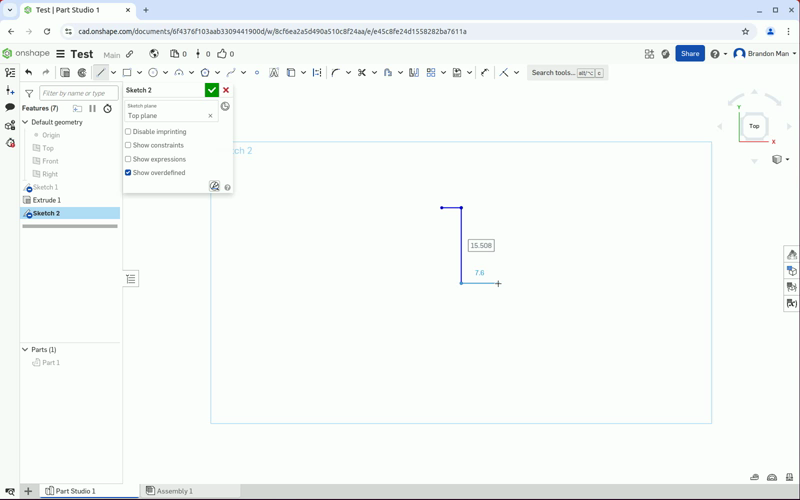
key_down(shift)
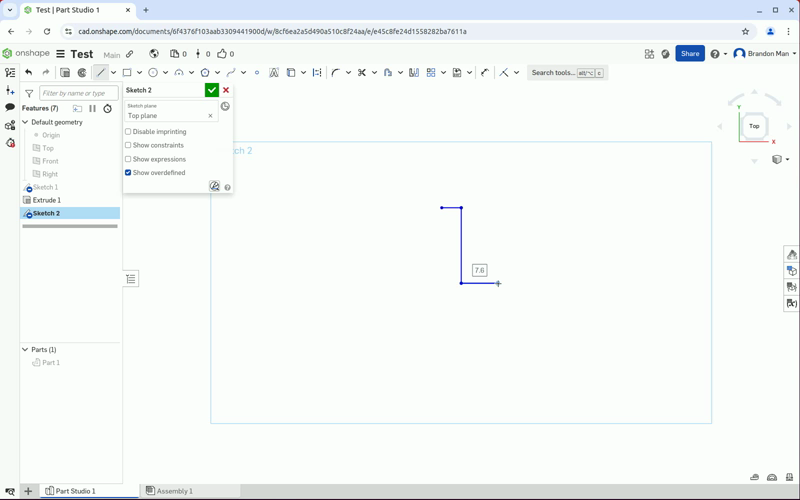
mouse_move(498, 207)
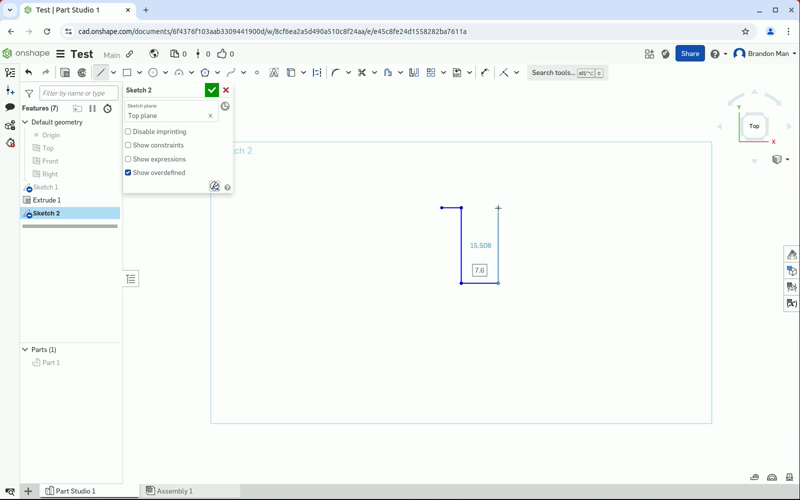
click(498, 207)
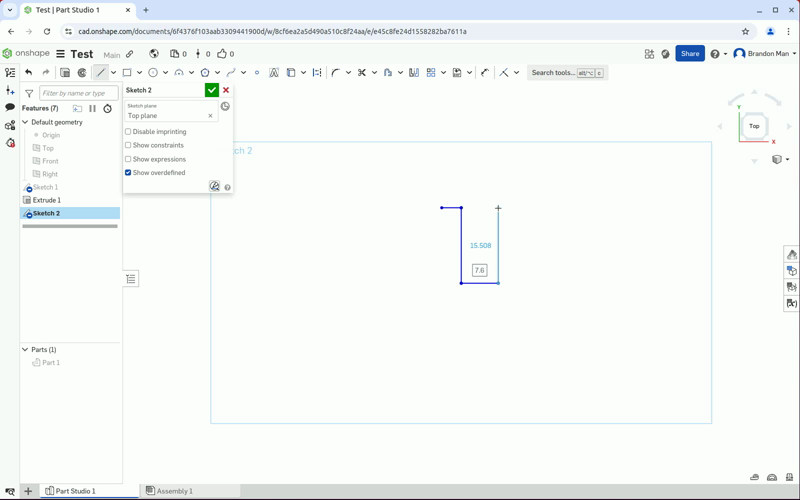
key_up(shift)
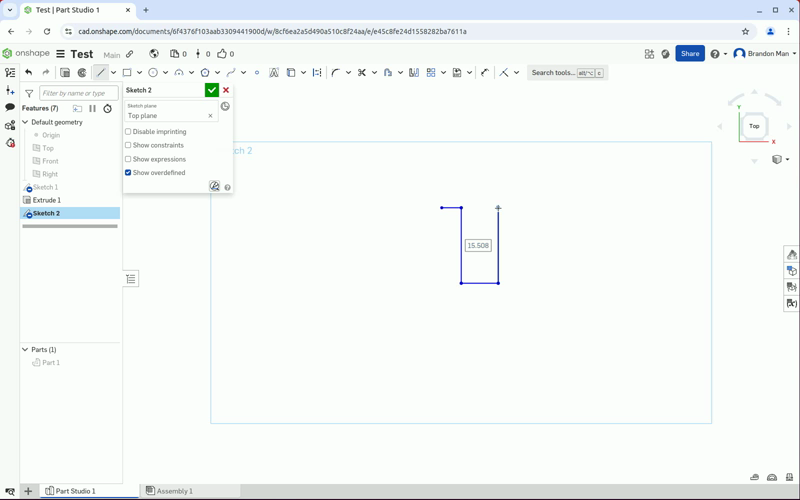
key_down(shift)
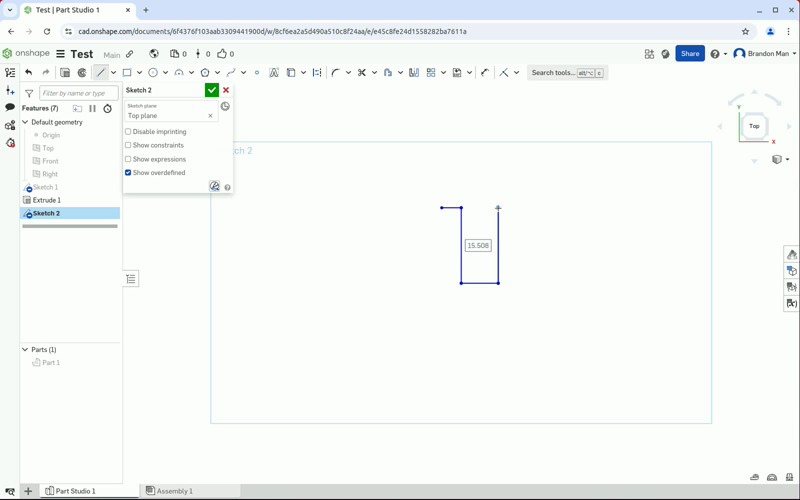
mouse_move(528, 207)
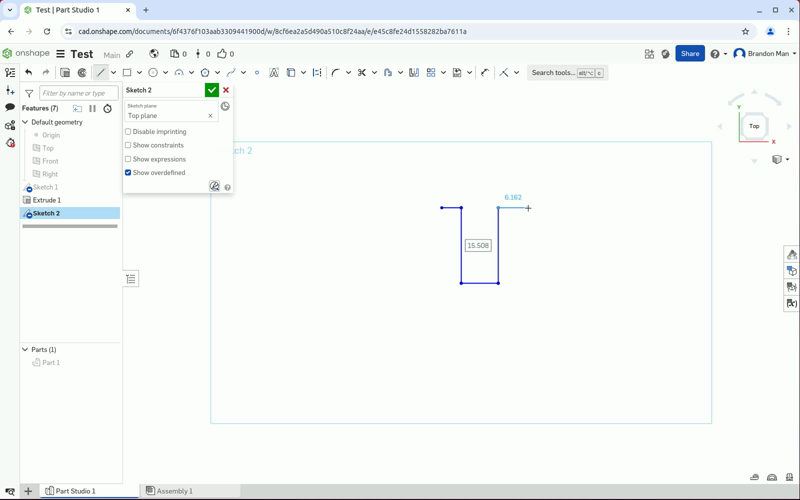
mouse_move(517, 207)
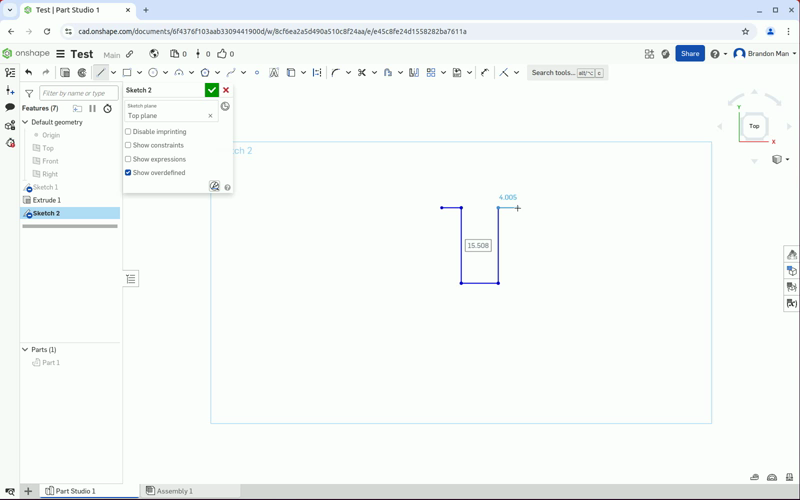
click(517, 207)
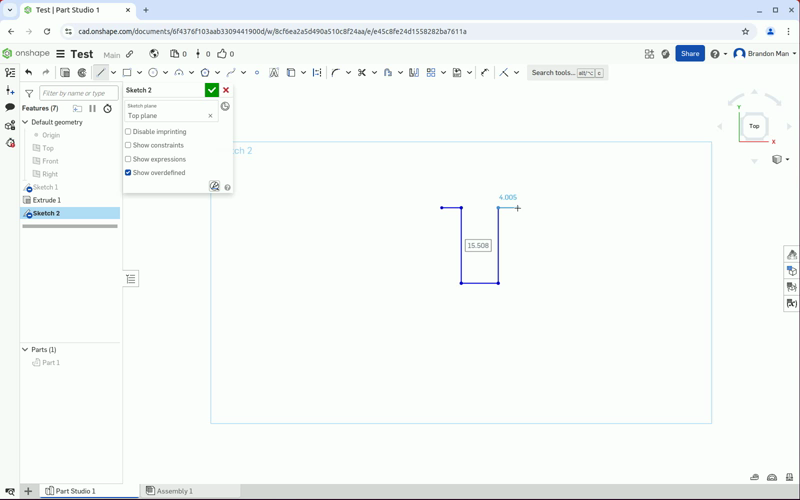
key_up(shift)
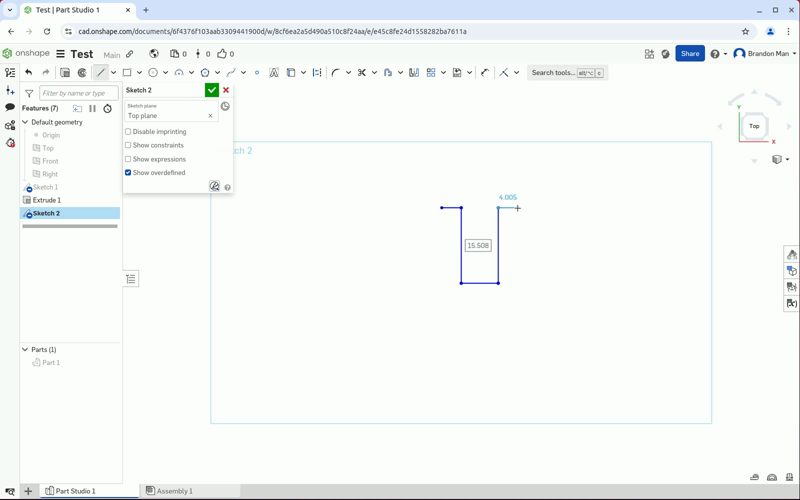
key_down(shift)
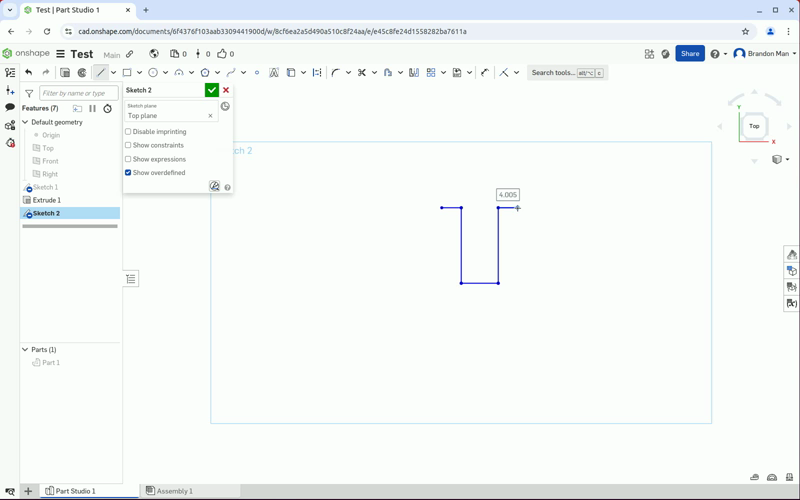
mouse_move(547, 207)
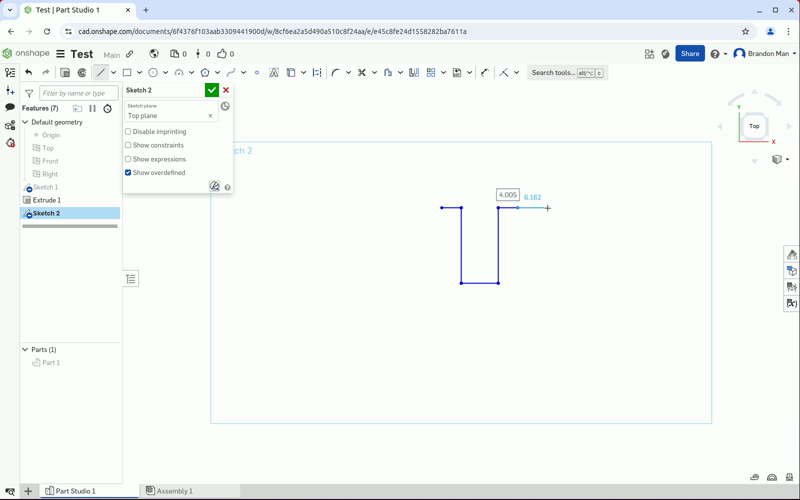
mouse_move(517, 169)
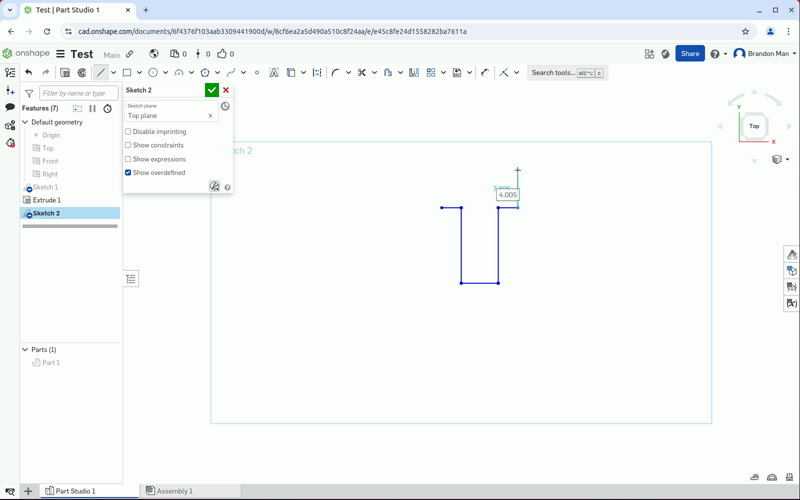
click(517, 169)
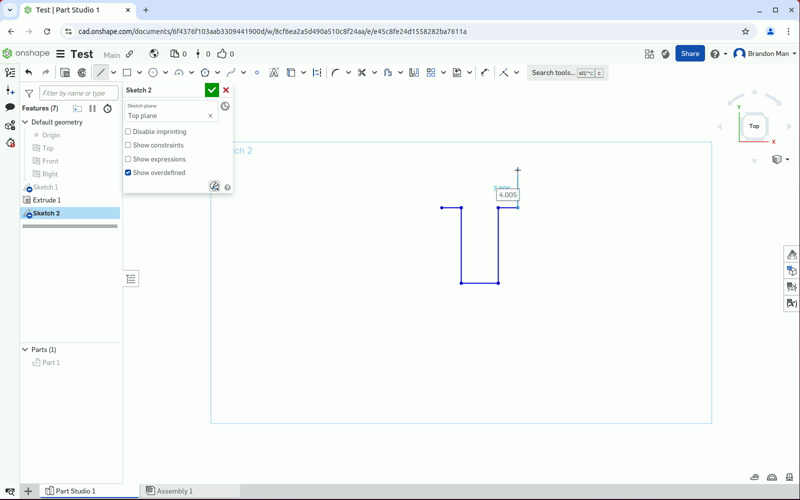
key_up(shift)
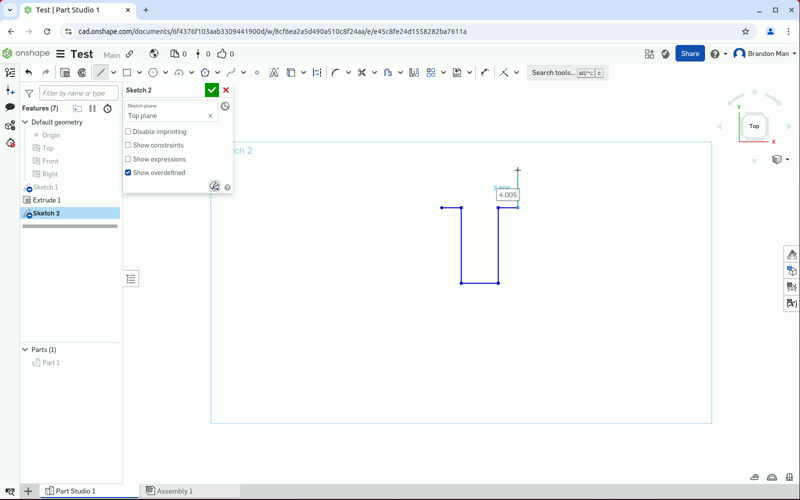
key_down(shift)
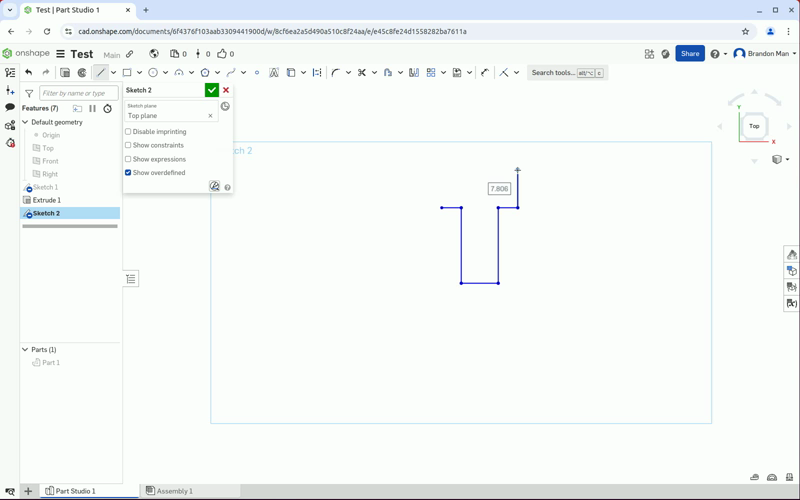
mouse_move(441, 169)
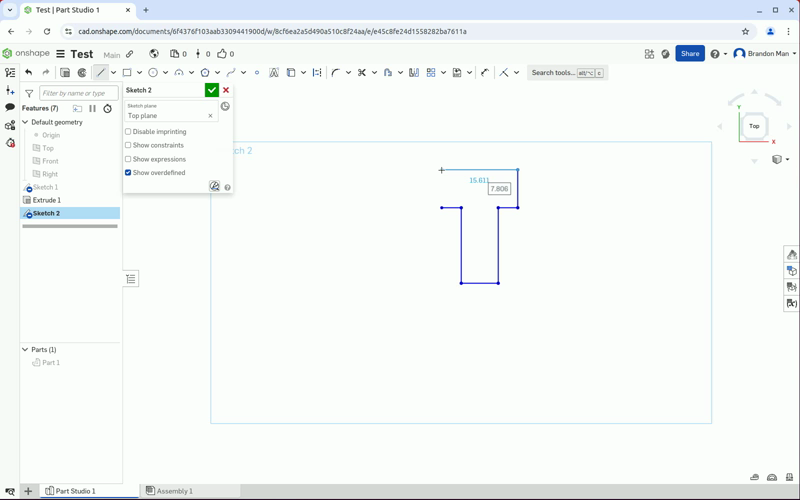
click(441, 169)
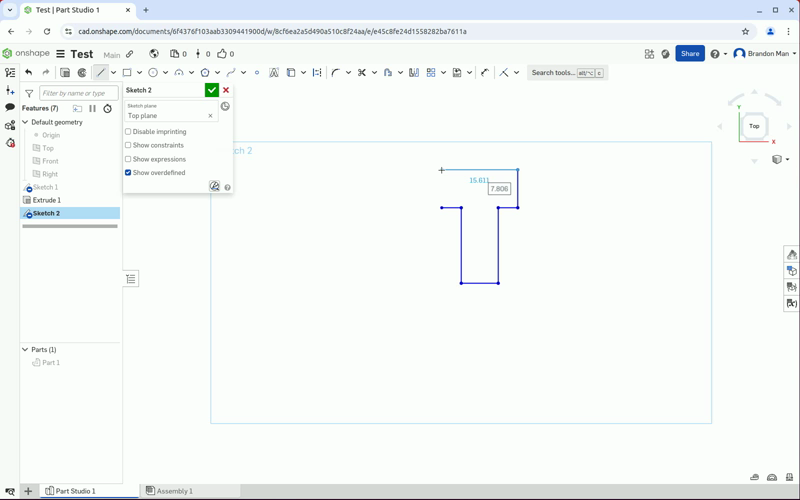
key_up(shift)
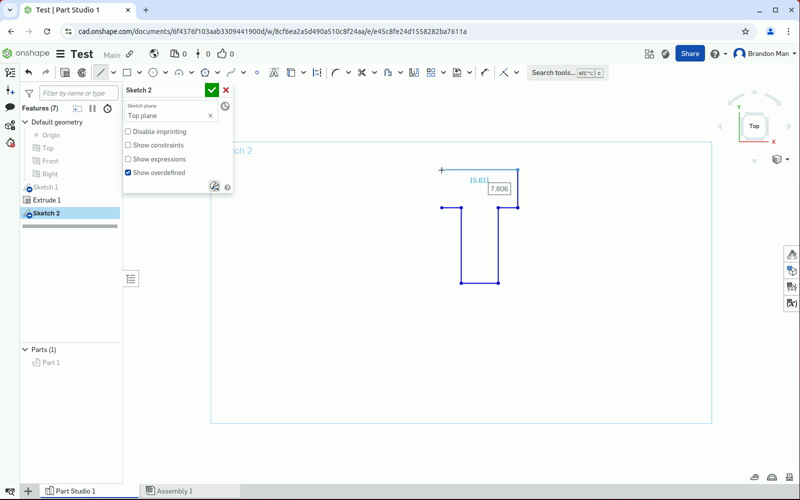
mouse_move(471, 169)
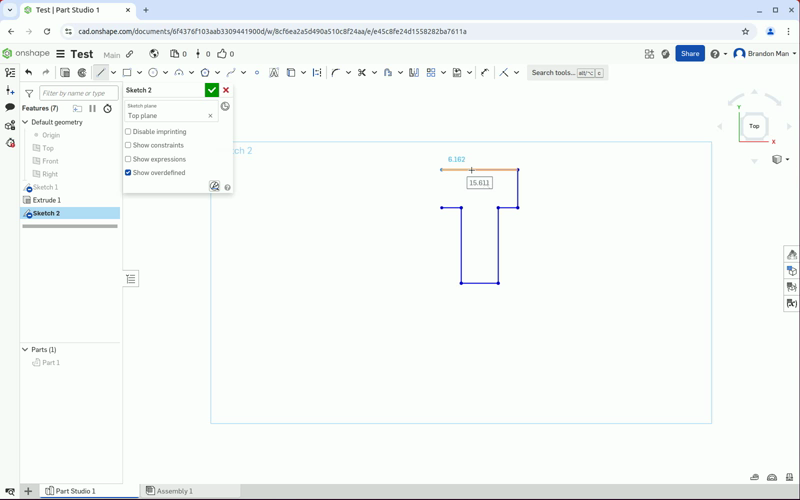
key_down(shift)
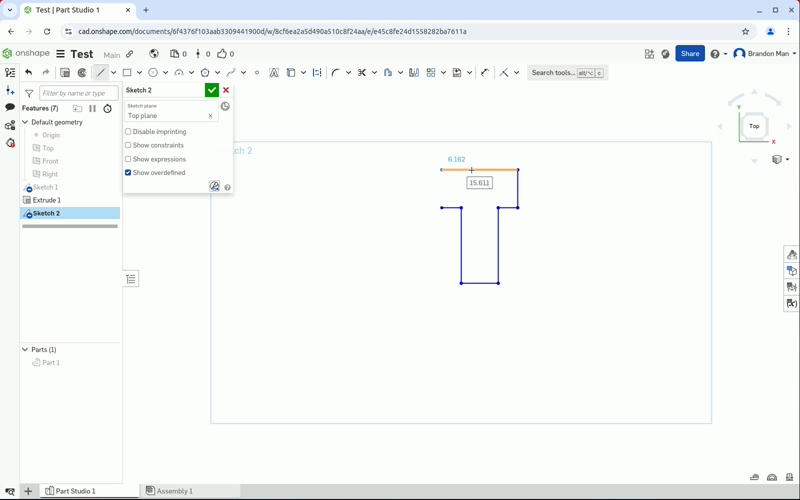
mouse_move(441, 207)
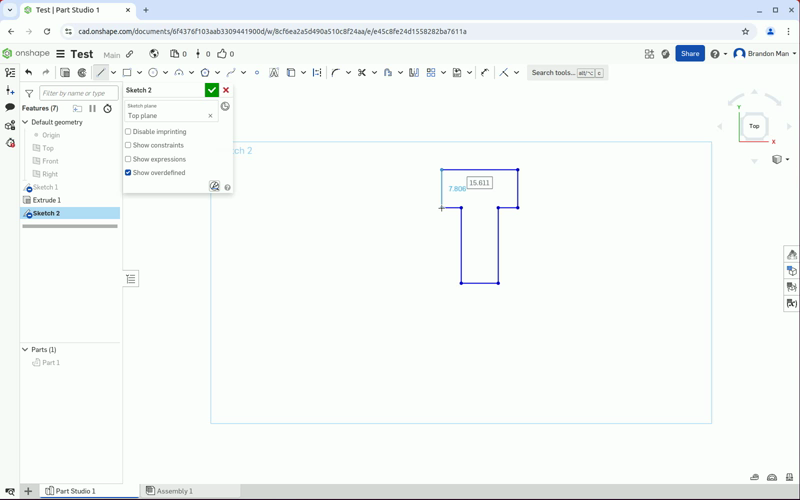
key_up(shift)
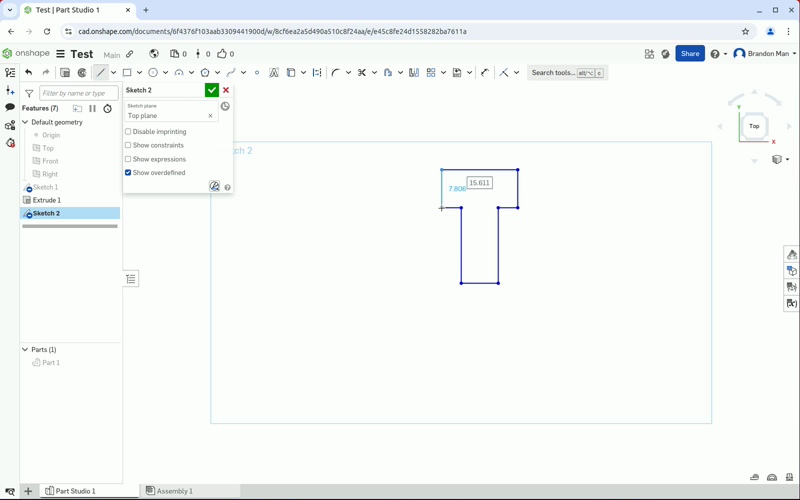
click(441, 207)
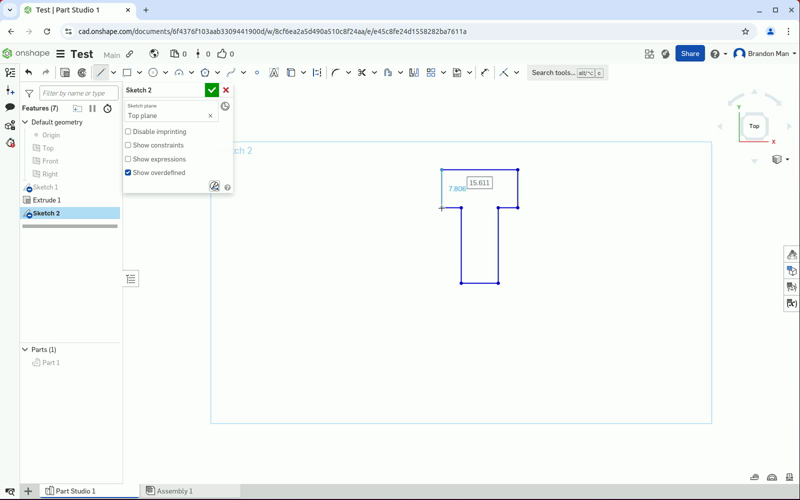
key(esc)
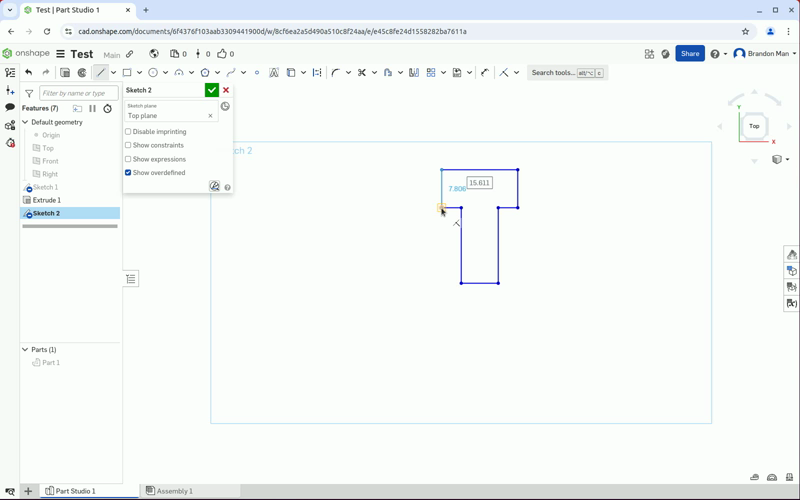
mouse_move(490, 271)
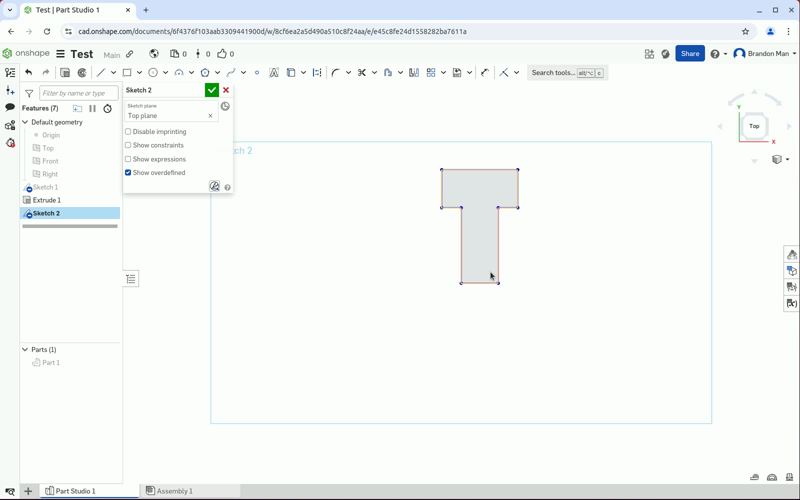
click(490, 271)
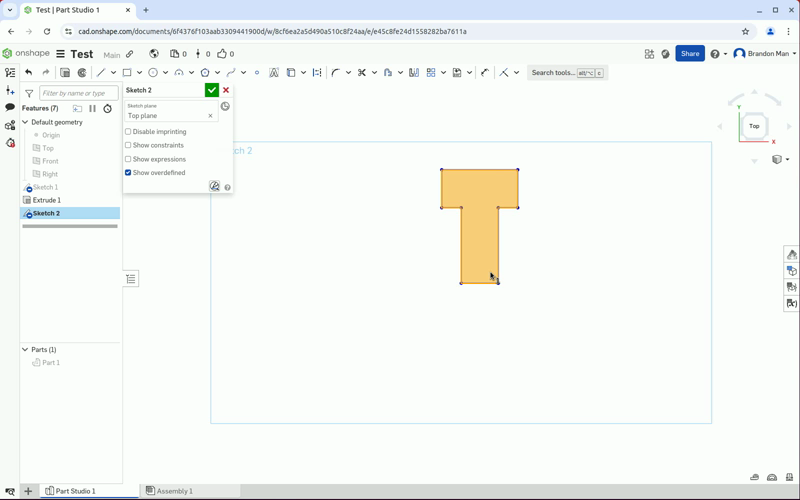
mouse_move(73, 352)
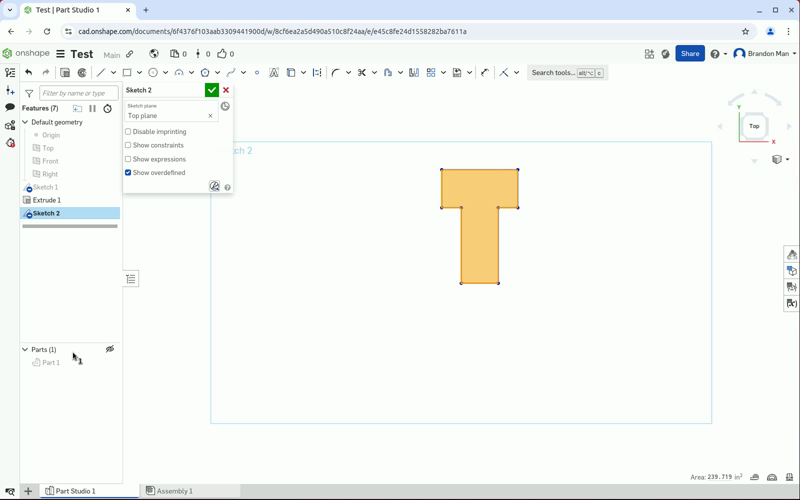
key(shift+y)
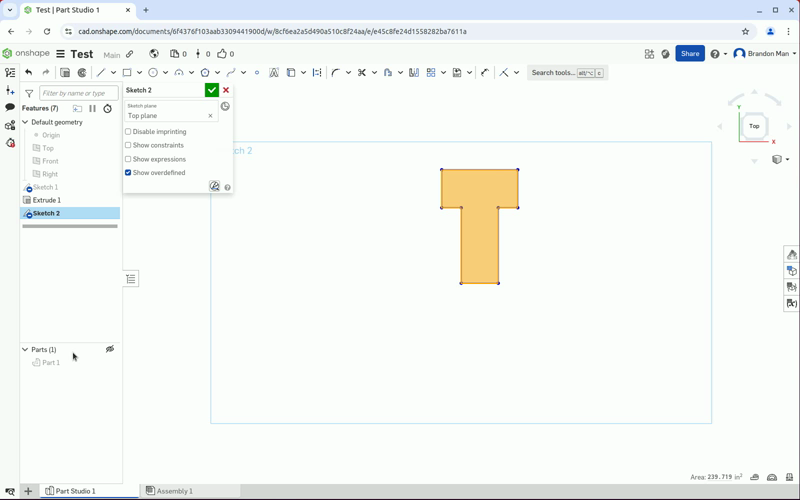
key(shift+e)
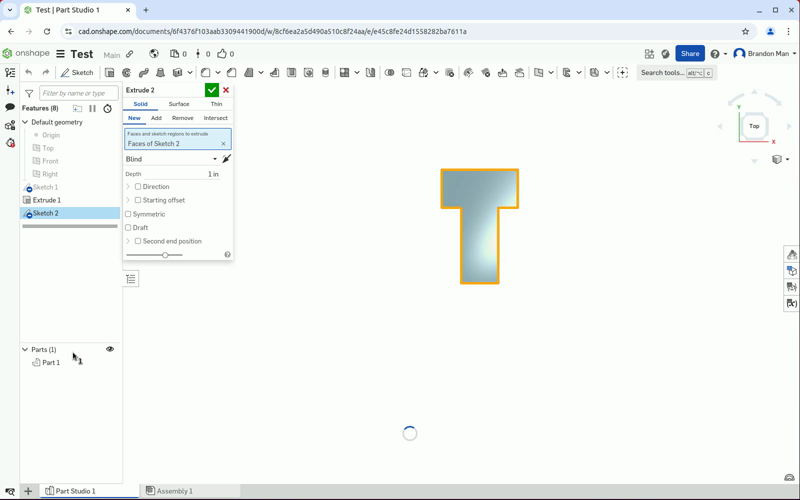
mouse_move(143, 106)
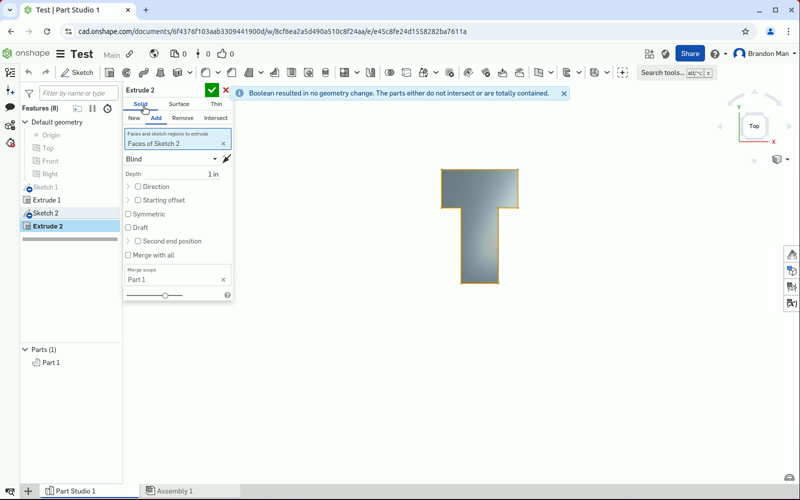
click(143, 106)
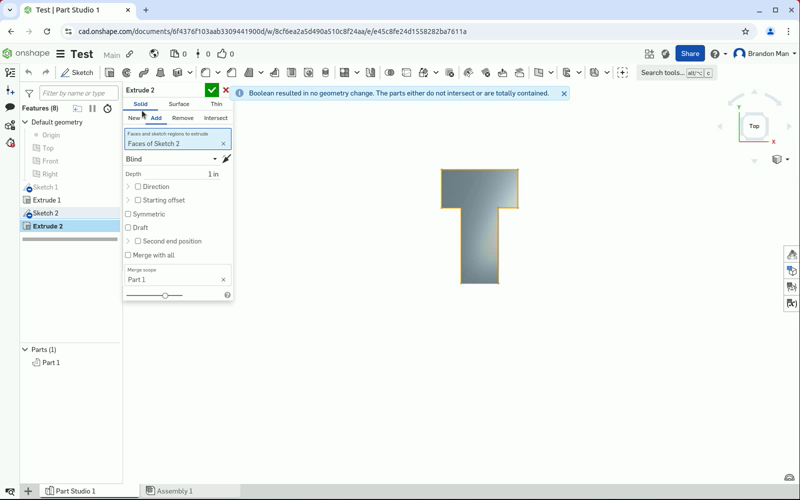
mouse_move(137, 120)
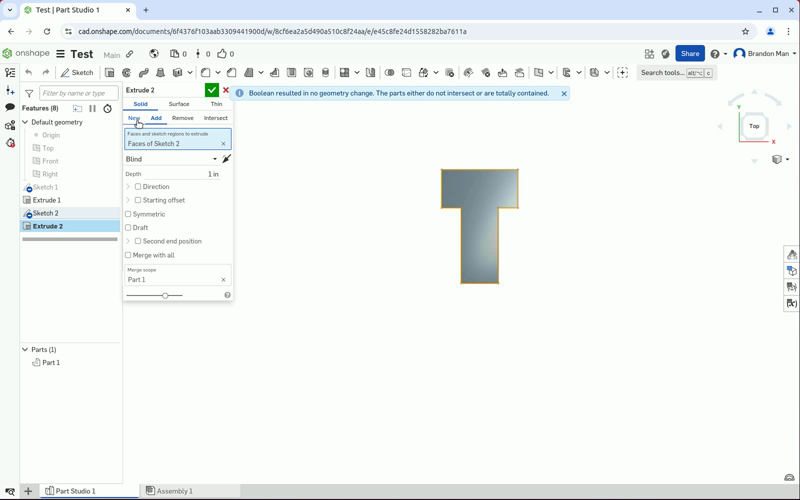
click(137, 120)
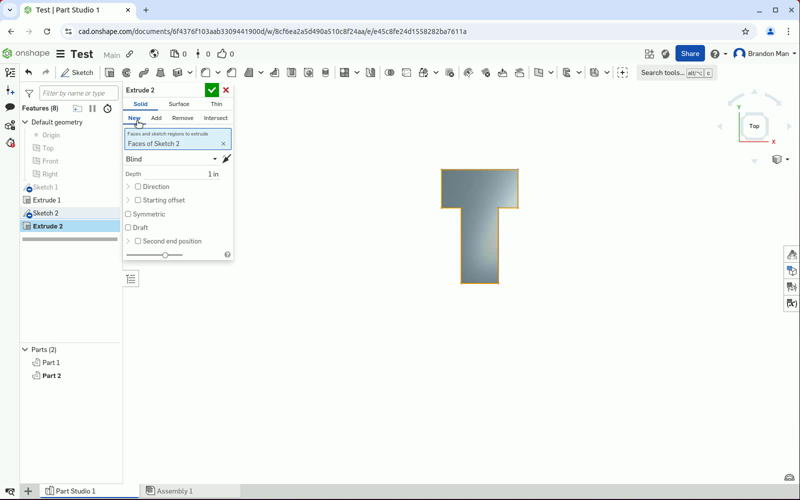
key(tab, 4)
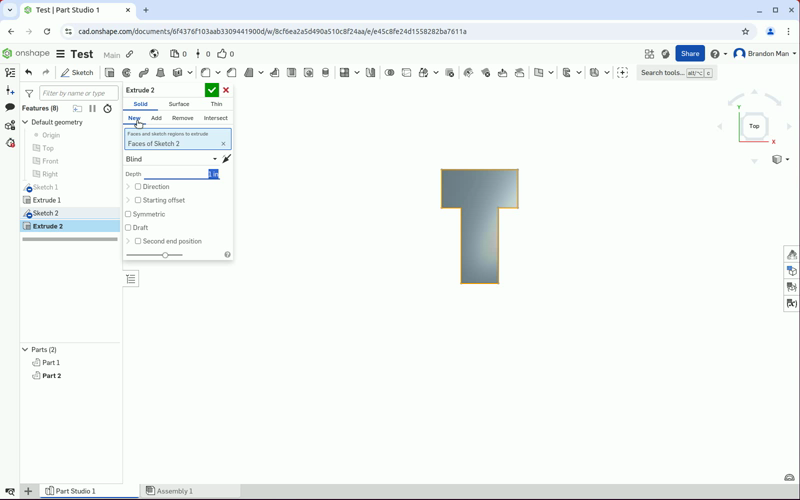
text(19.257)
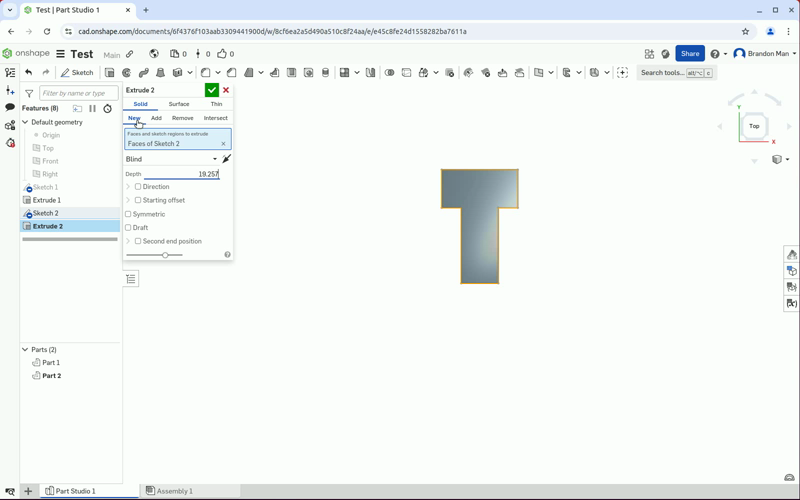
key(enter)
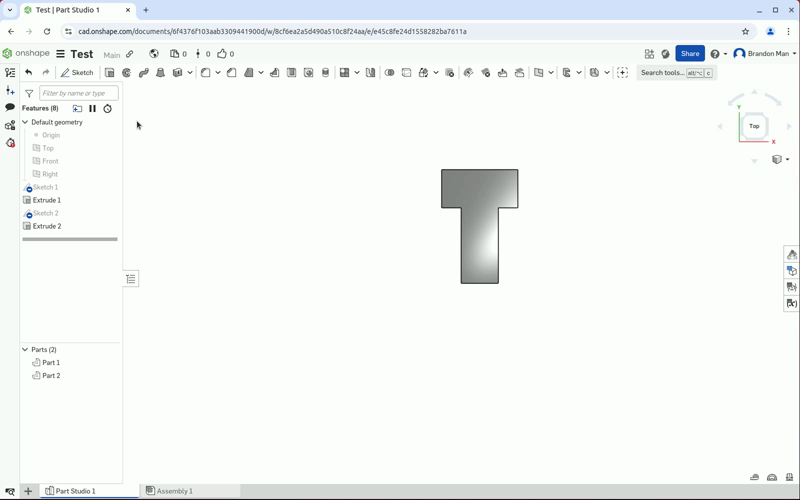
key(shift+h)
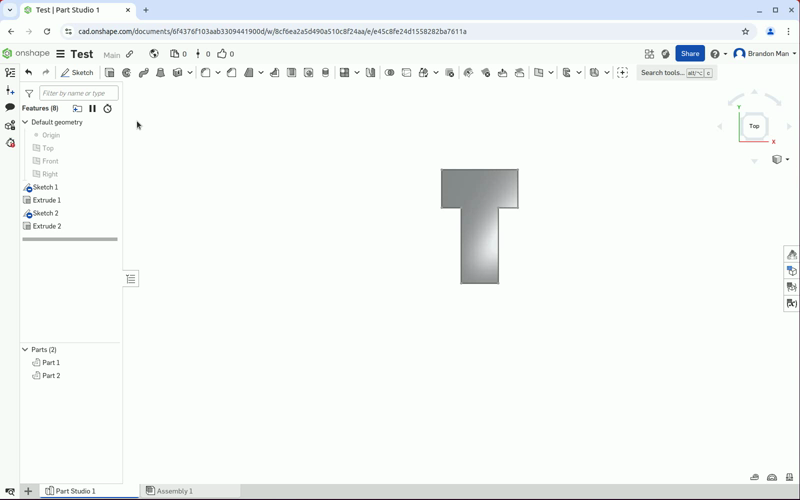
key(shift+h)
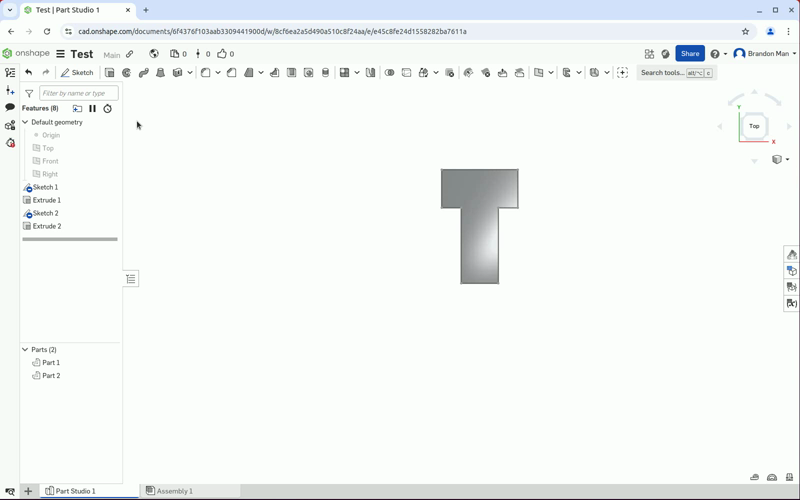
key(shift+7)
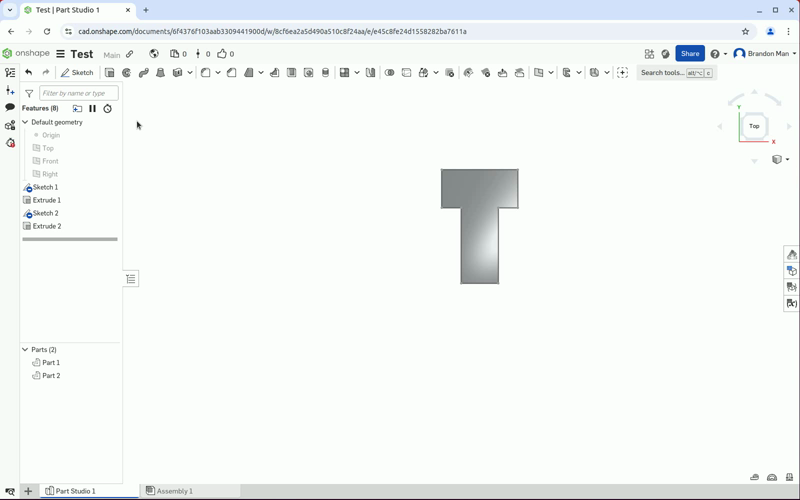
key(up, 3)
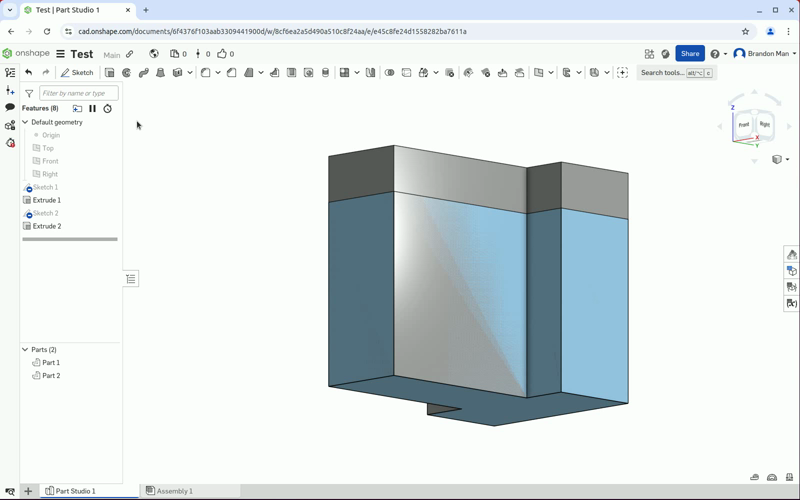
key(left, 3)
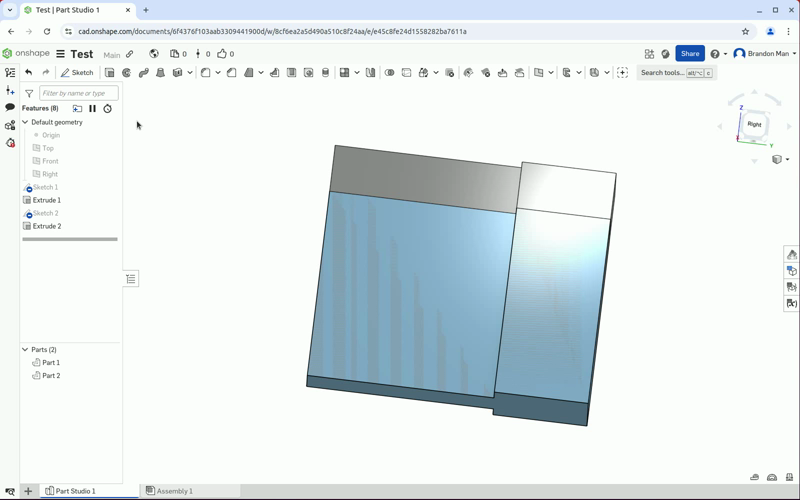
key(right, 3)
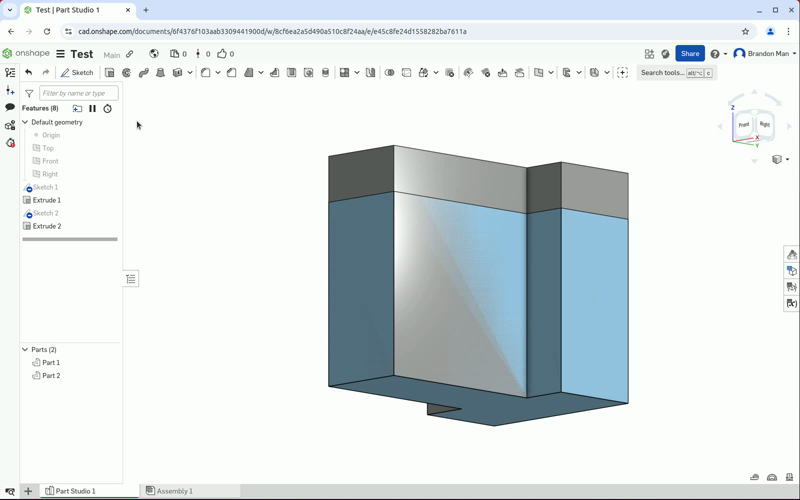
key(down, 3)
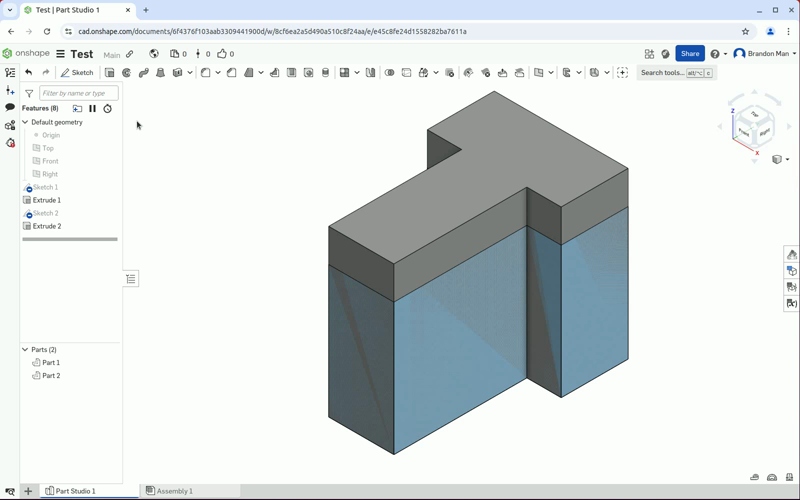
mouse_move(73, 189)
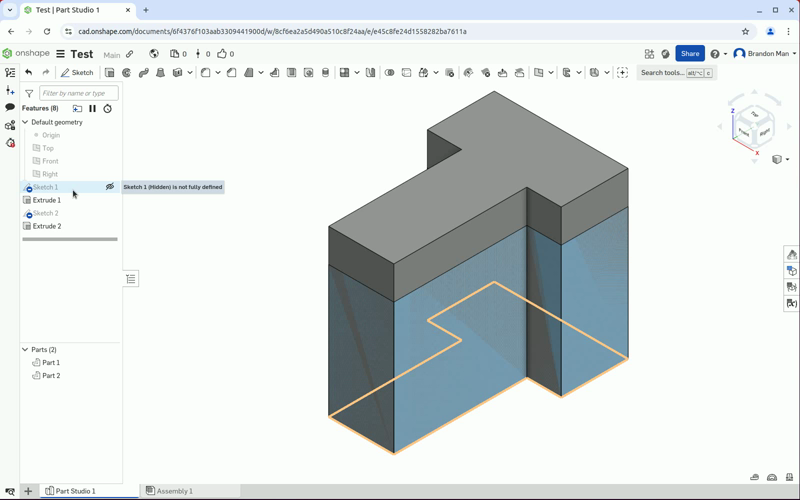
click(73, 189)